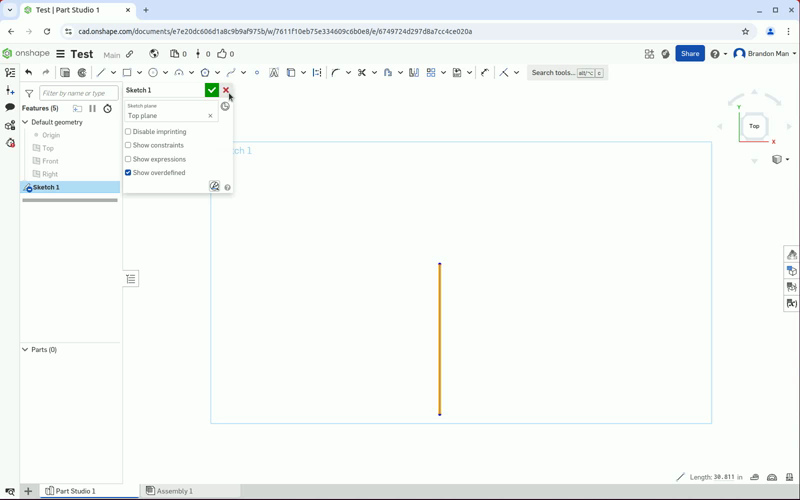
key(shift+h)
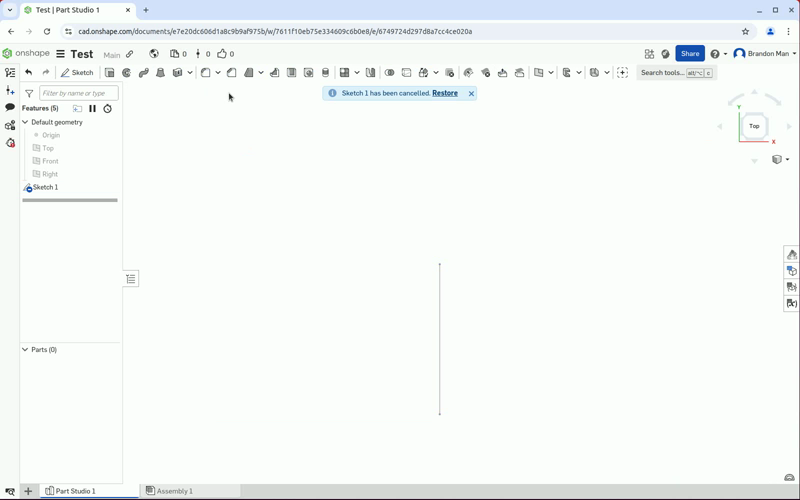
key(shift+s)
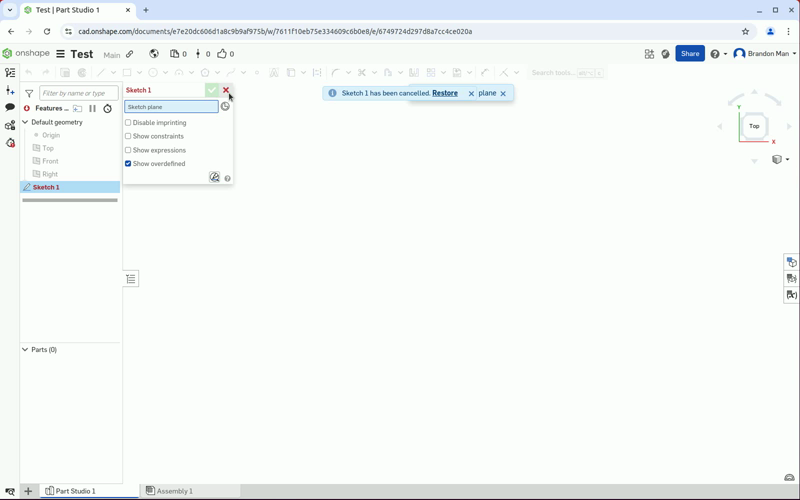
mouse_move(73, 150)
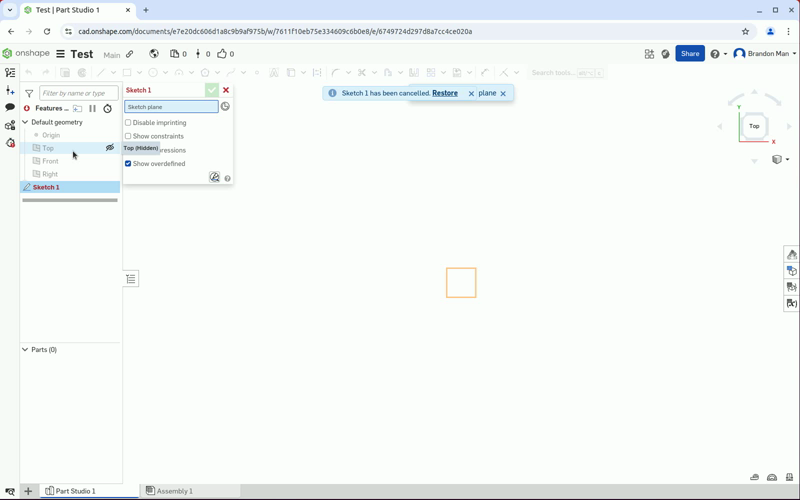
click(73, 150)
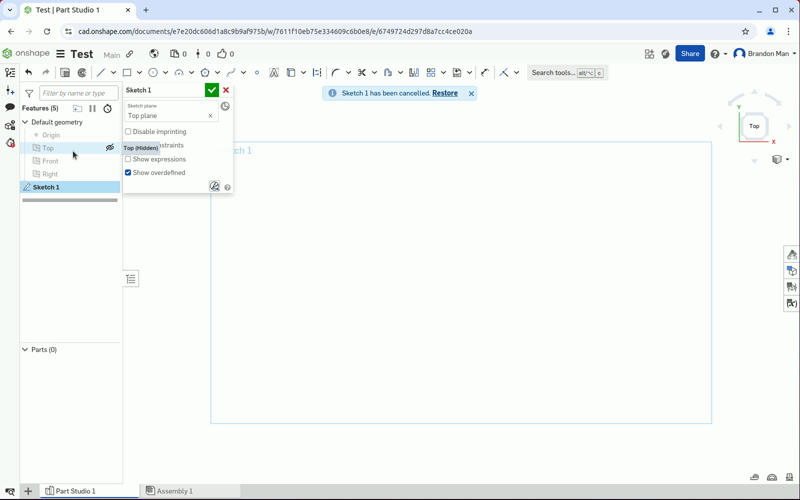
mouse_move(73, 352)
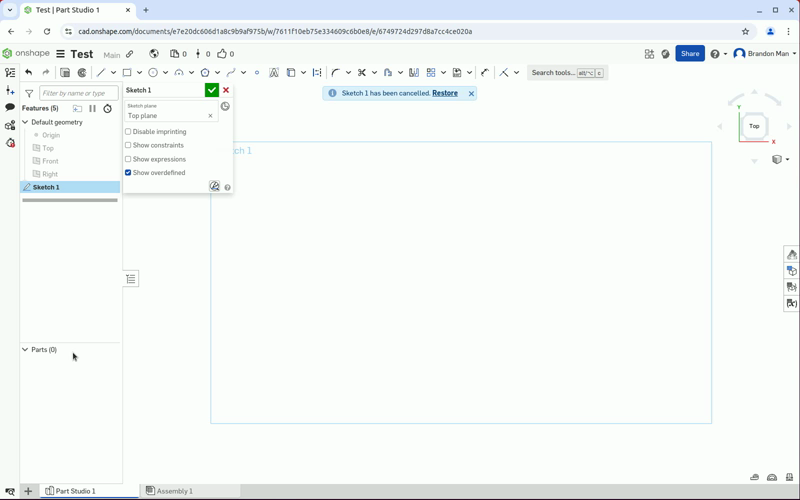
key(y)
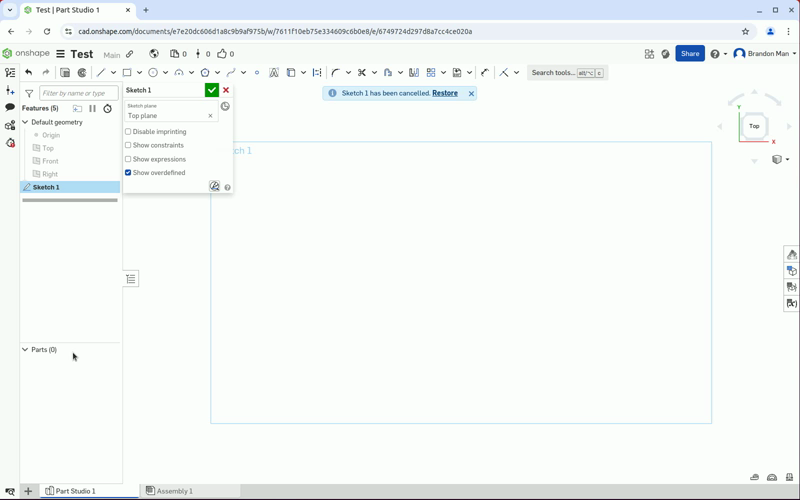
key(l)
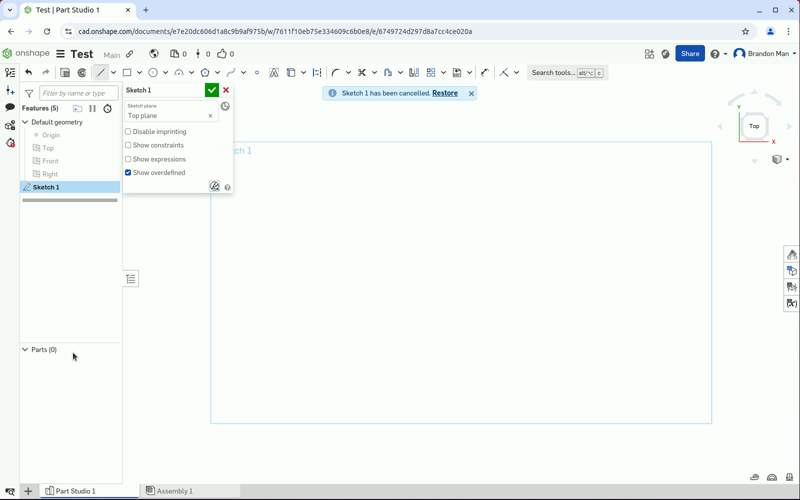
key_down(shift)
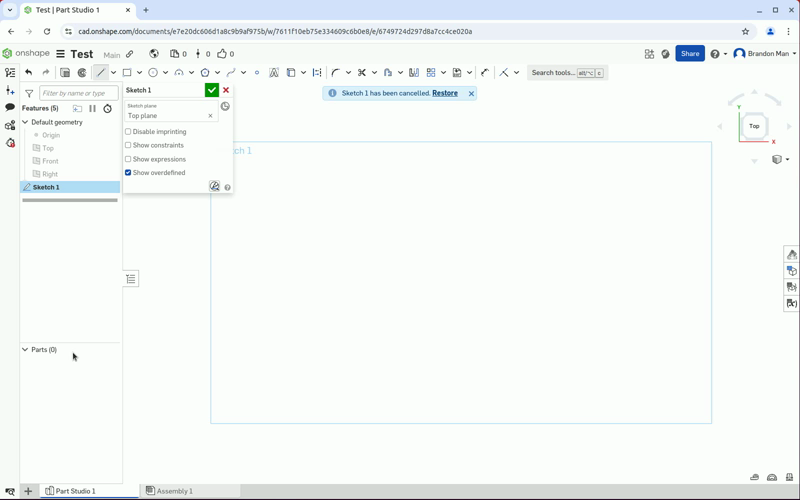
mouse_move(348, 320)
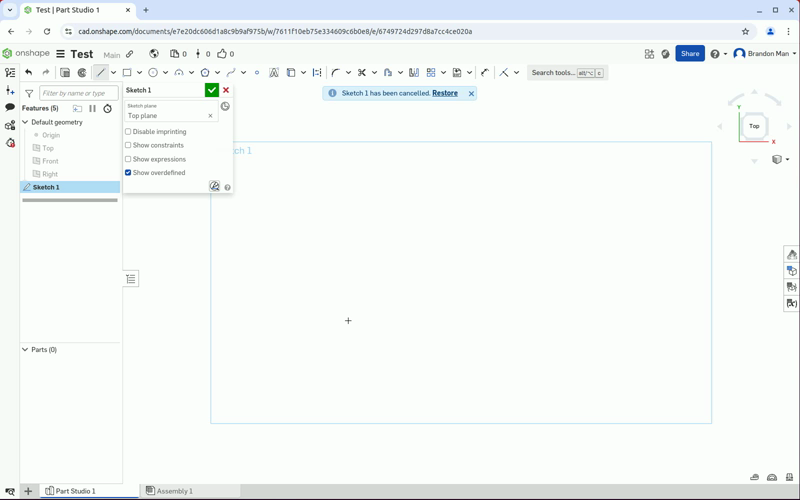
click(348, 320)
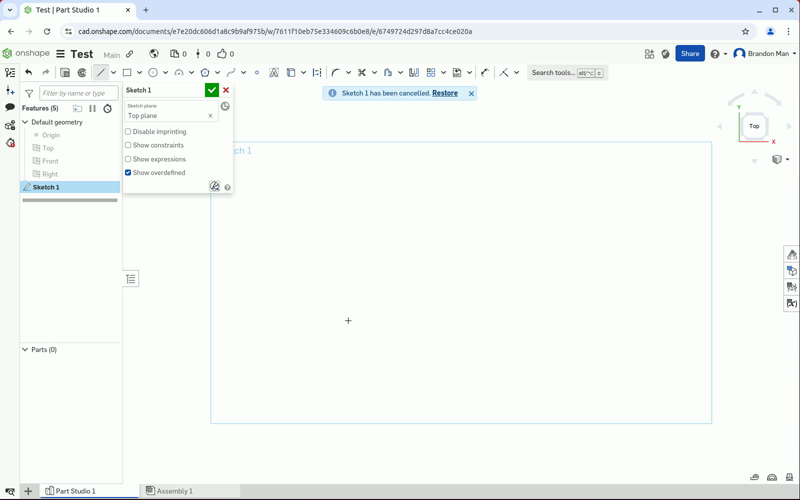
key_up(shift)
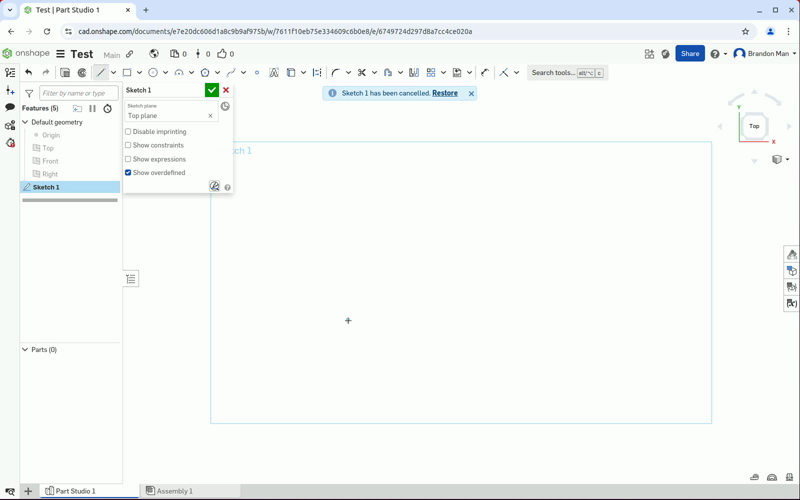
key_down(shift)
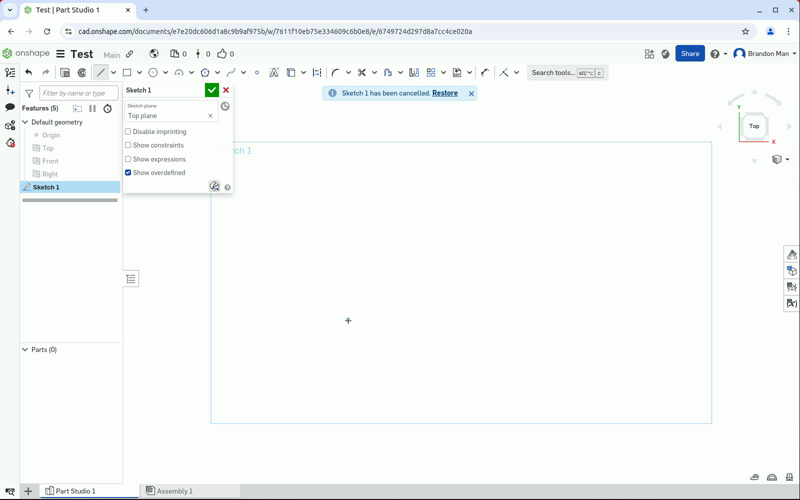
mouse_move(498, 320)
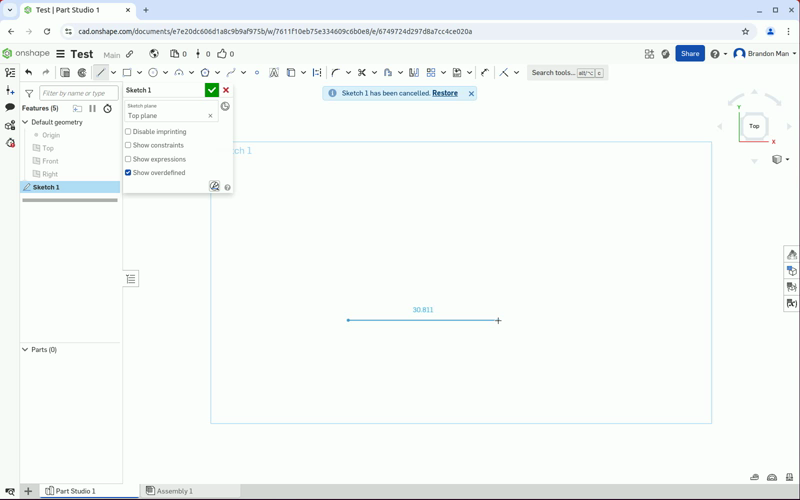
click(498, 320)
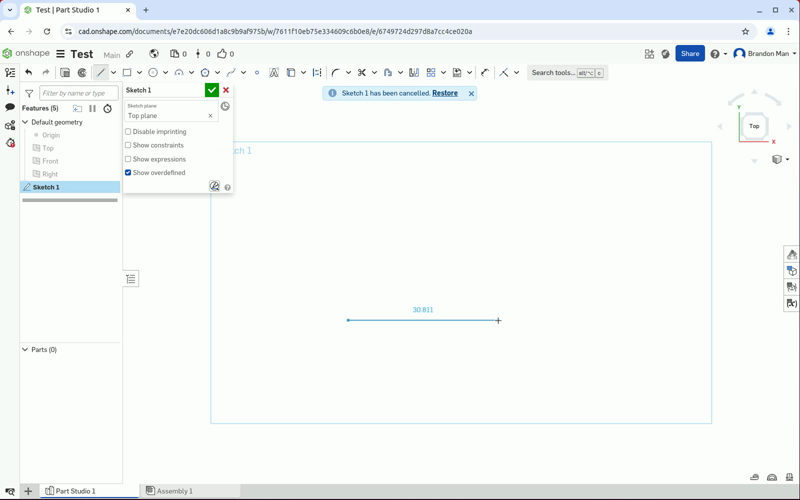
key_up(shift)
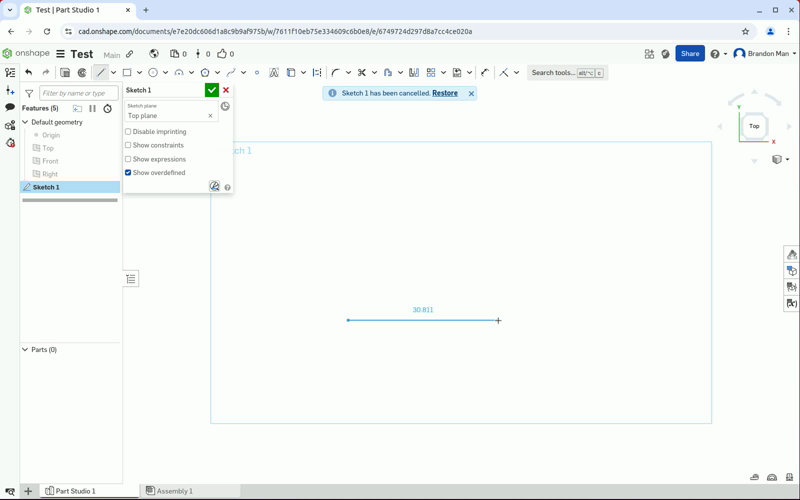
key_down(shift)
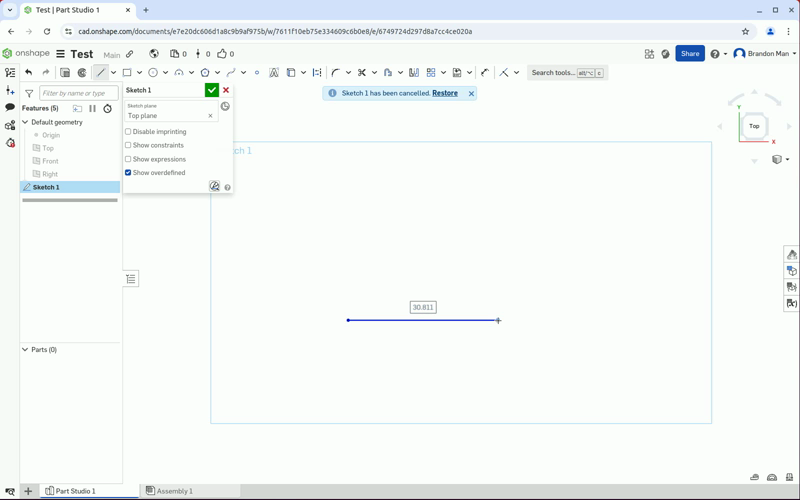
mouse_move(498, 244)
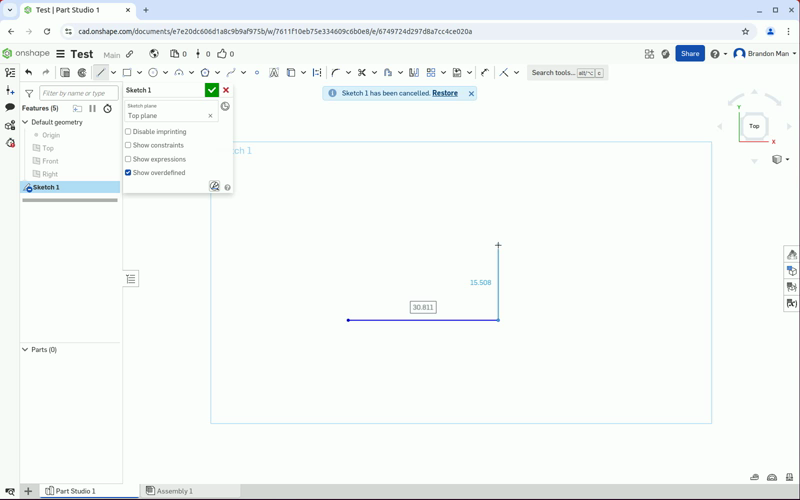
click(498, 244)
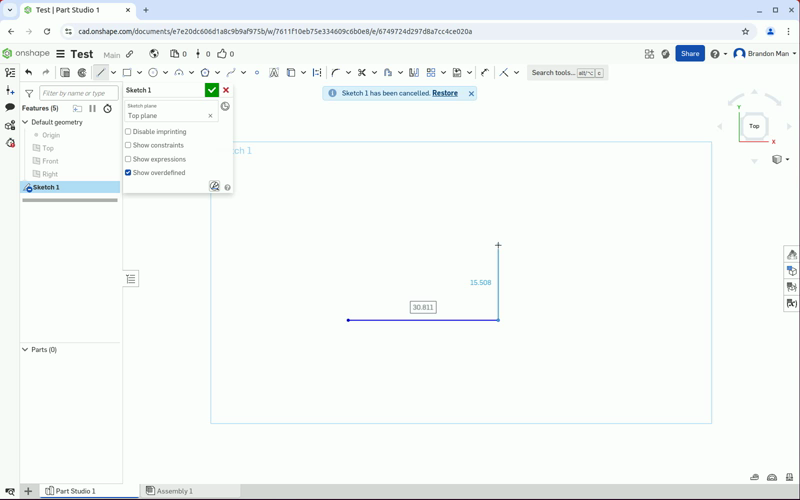
key_up(shift)
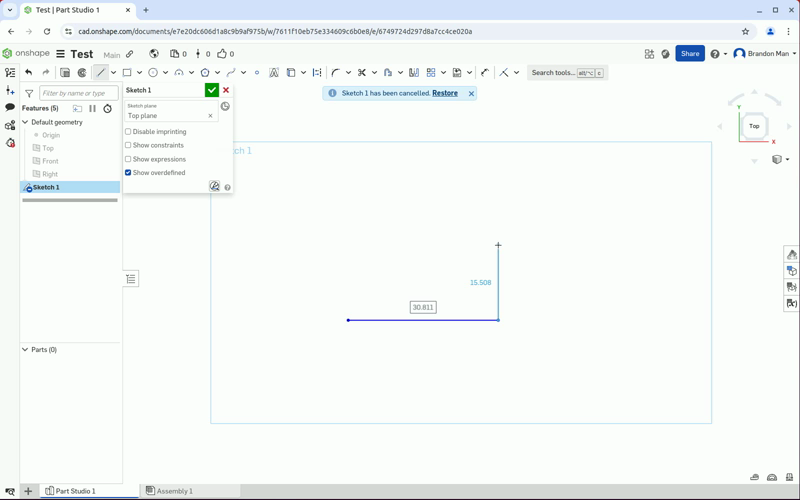
key_down(shift)
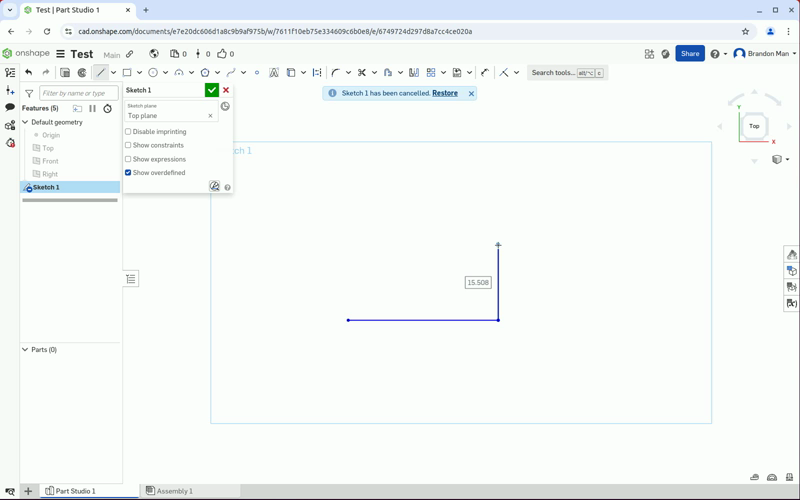
mouse_move(348, 244)
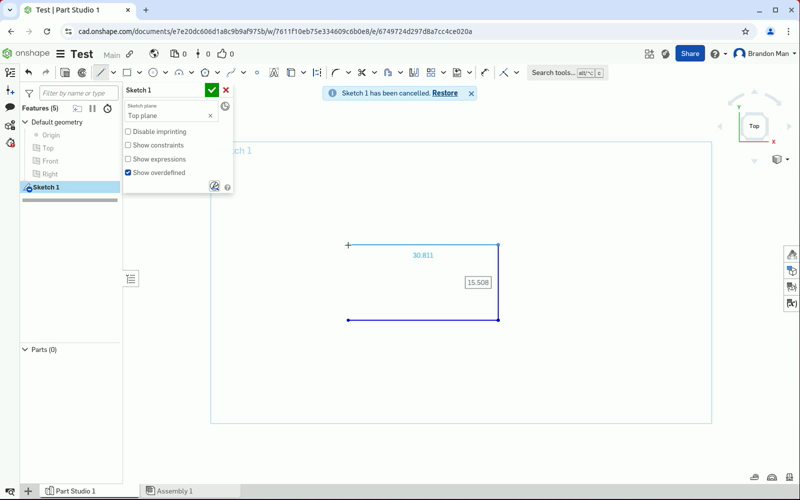
click(348, 244)
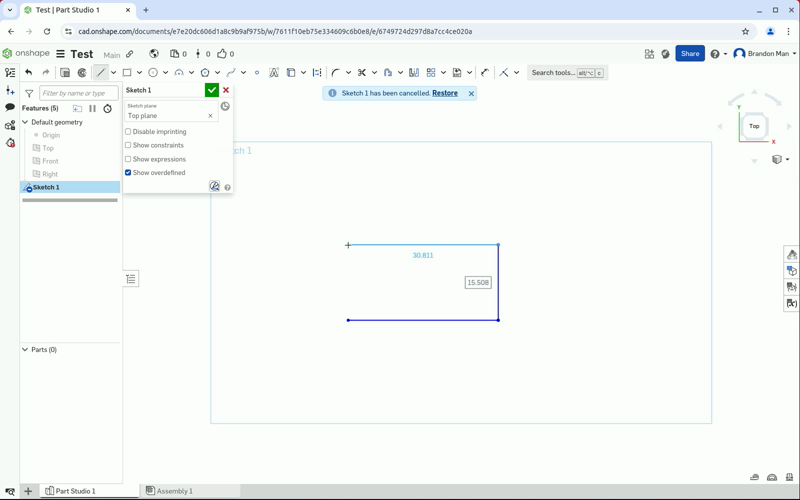
key_up(shift)
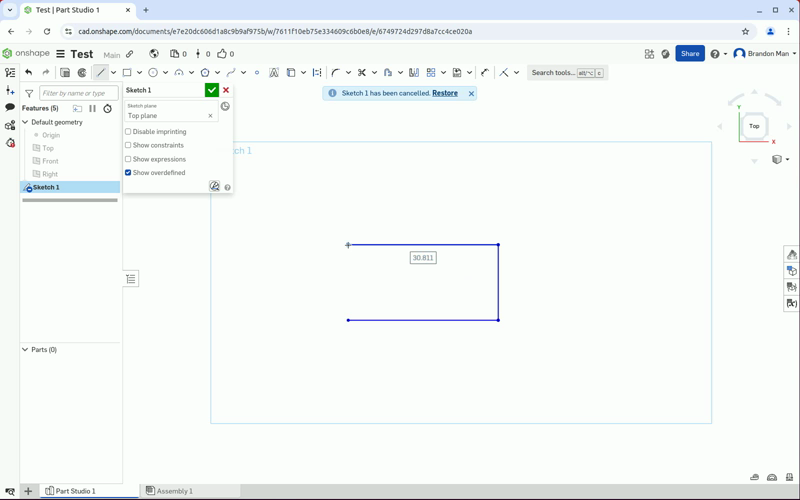
key_down(shift)
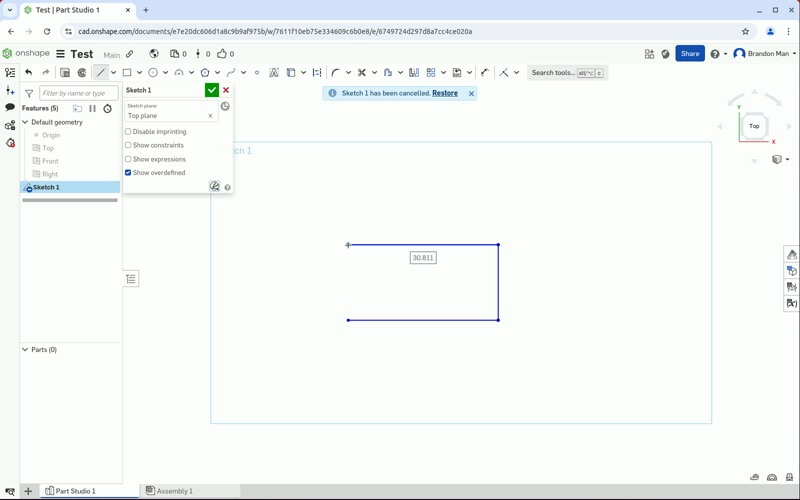
mouse_move(348, 320)
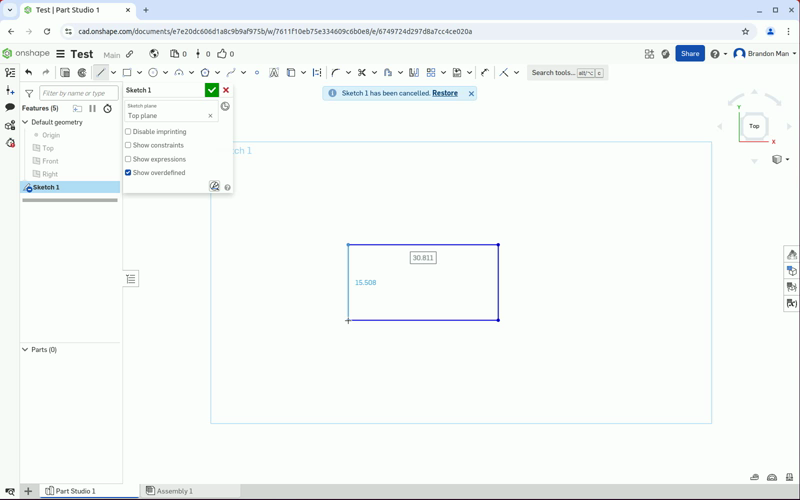
key_up(shift)
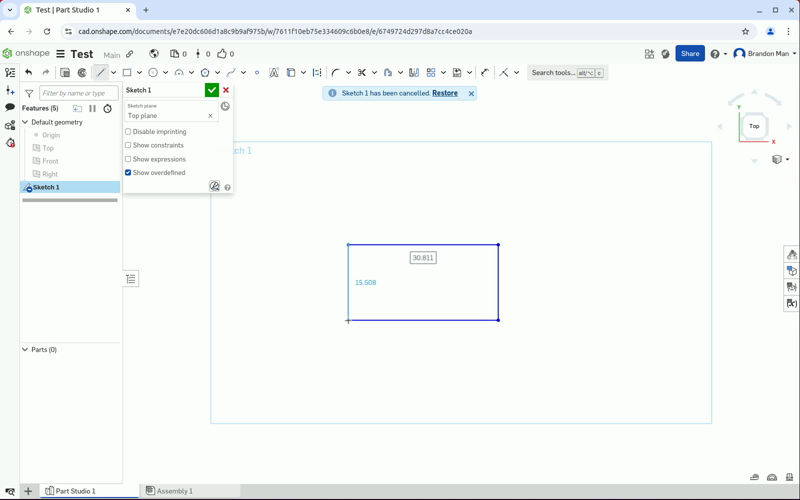
click(348, 320)
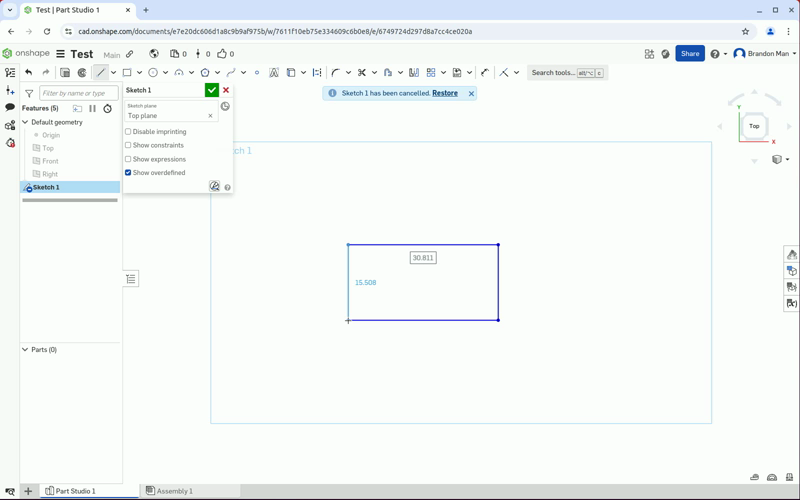
key(esc)
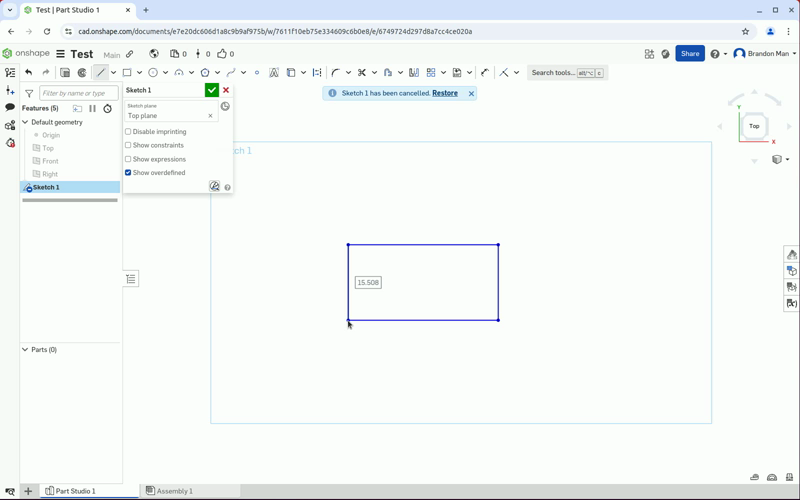
mouse_move(390, 282)
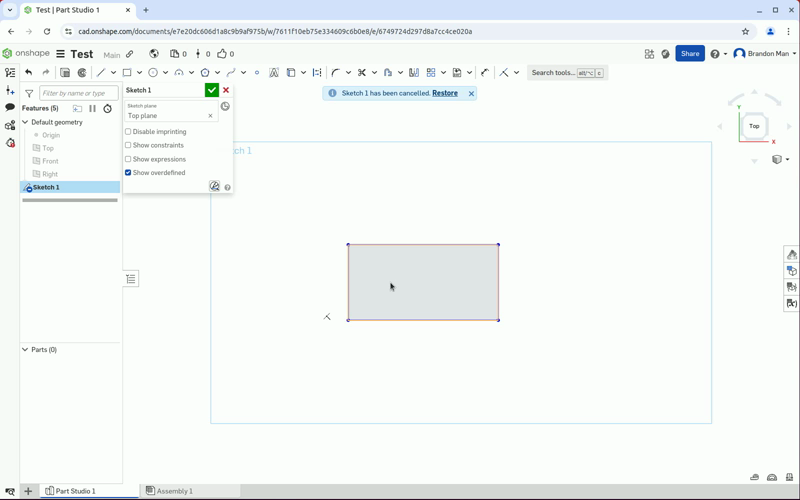
click(390, 282)
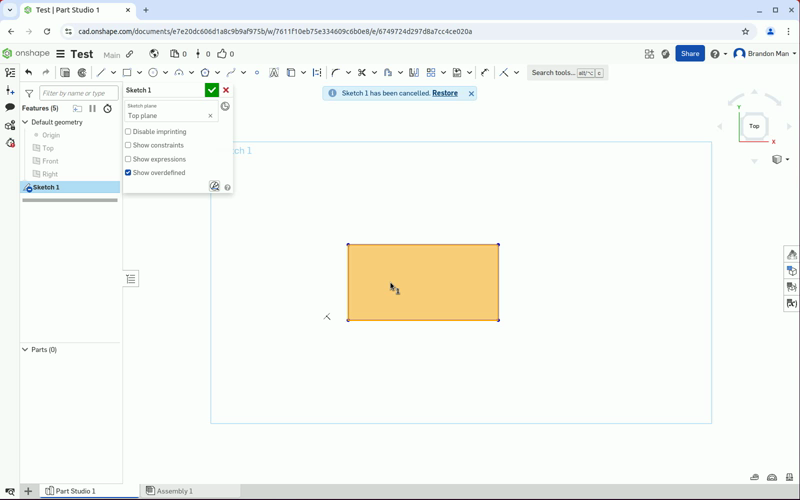
mouse_move(73, 352)
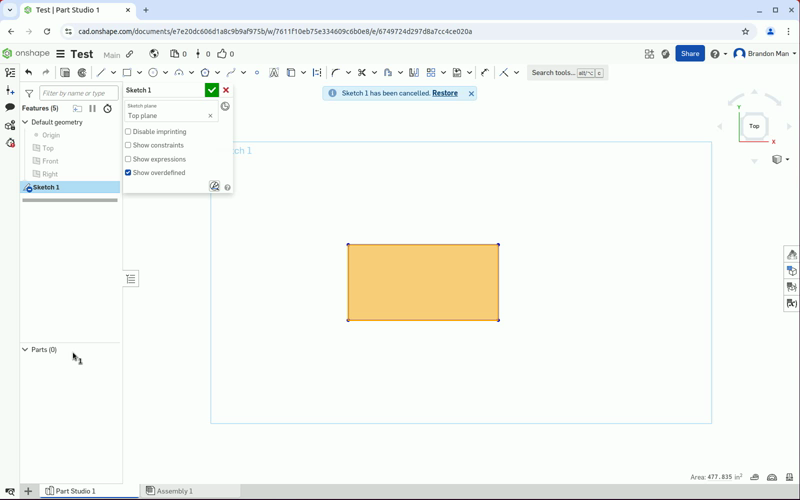
key(shift+y)
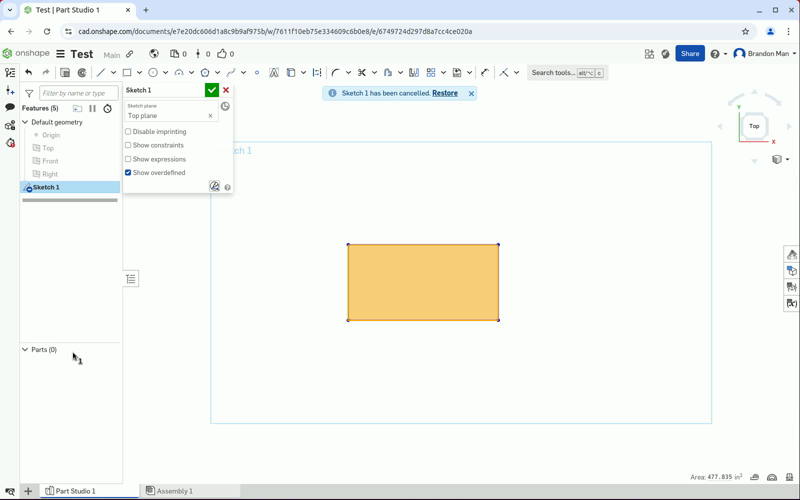
key(shift+e)
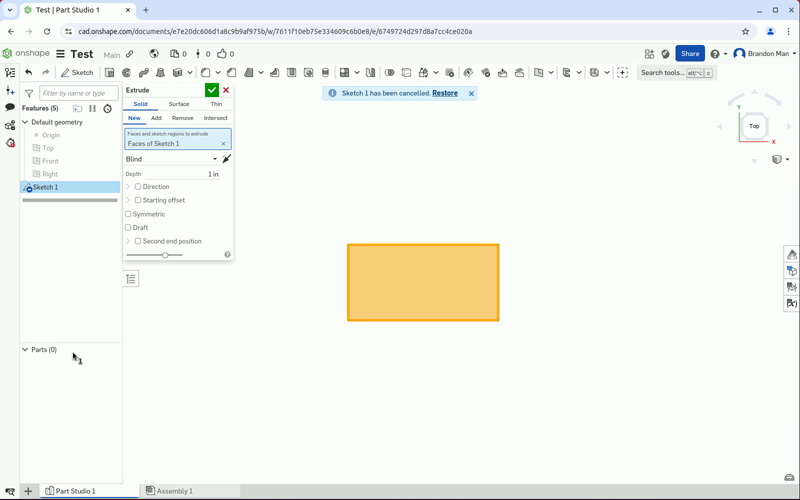
mouse_move(143, 106)
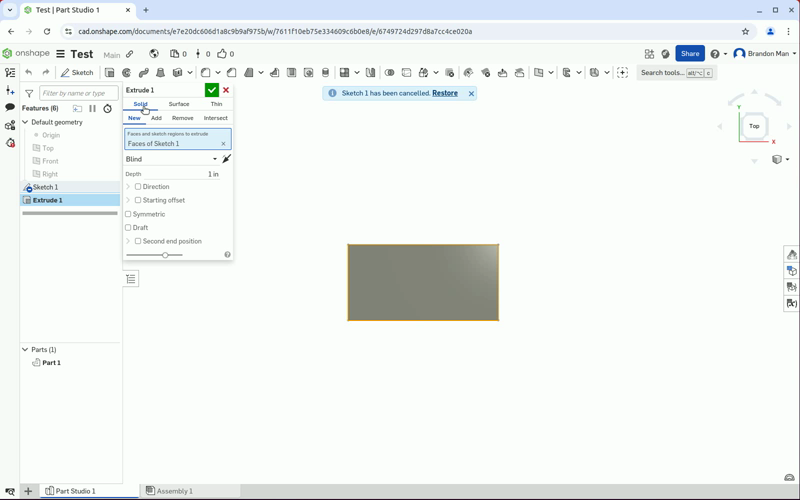
click(143, 106)
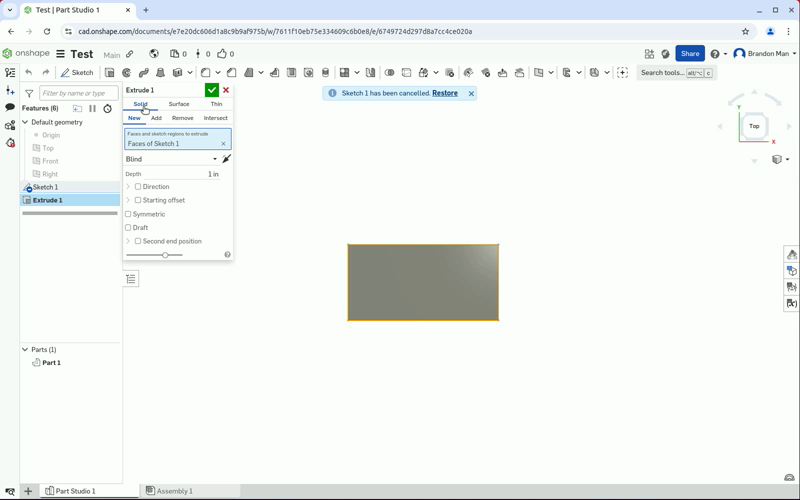
mouse_move(137, 120)
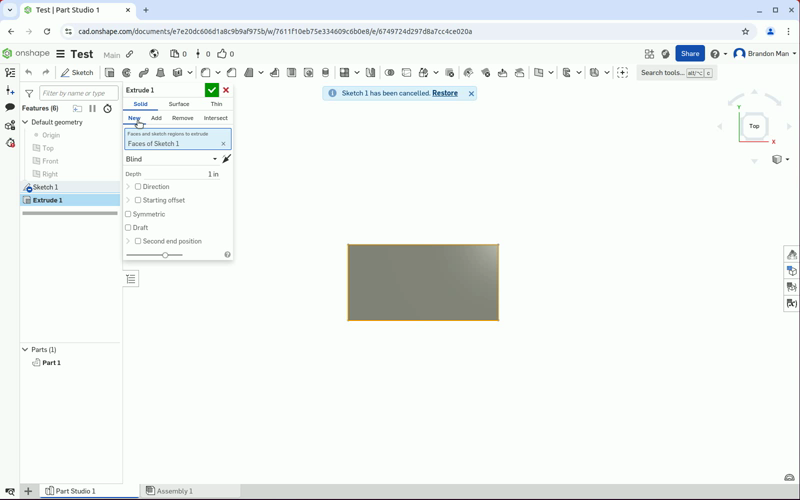
click(137, 120)
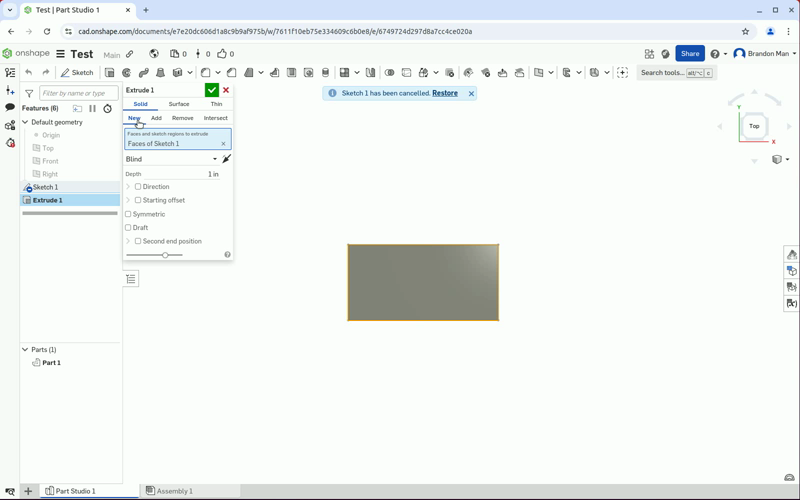
key(tab, 4)
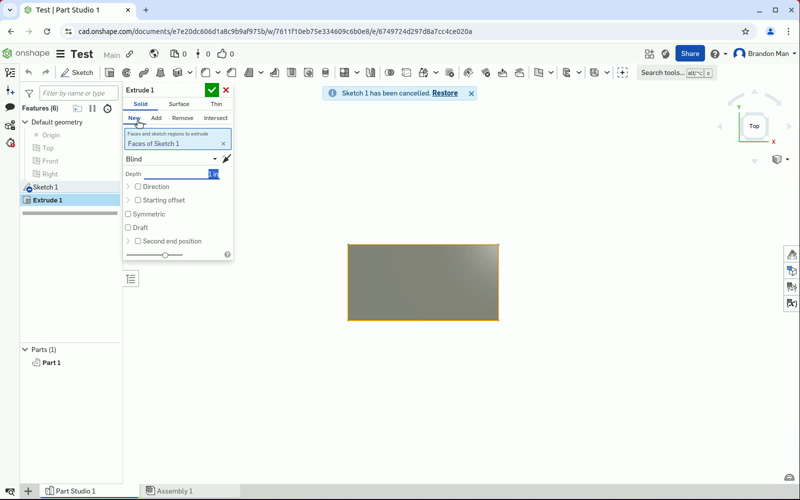
text(7.703)
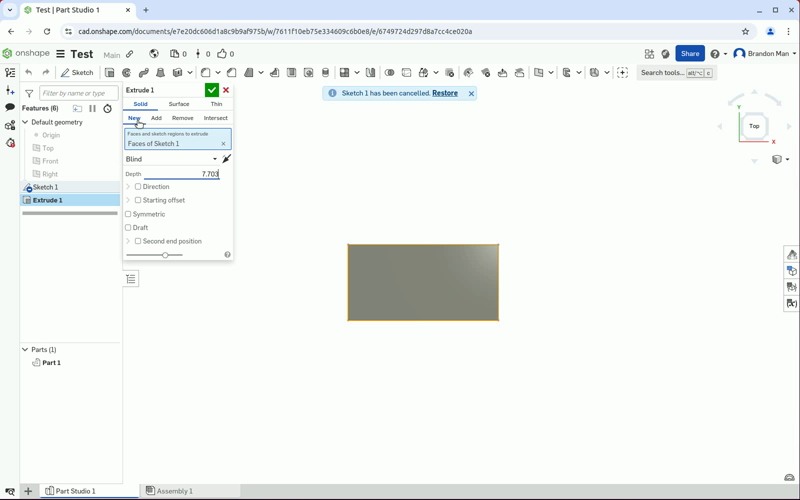
key(enter)
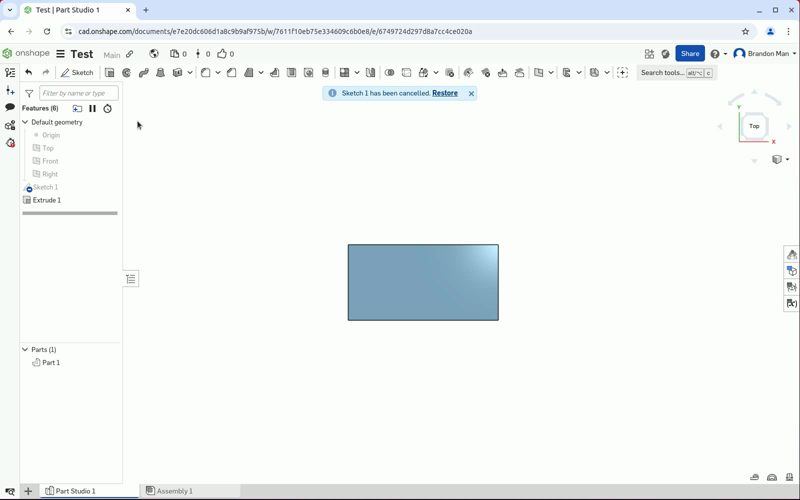
key(shift+h)
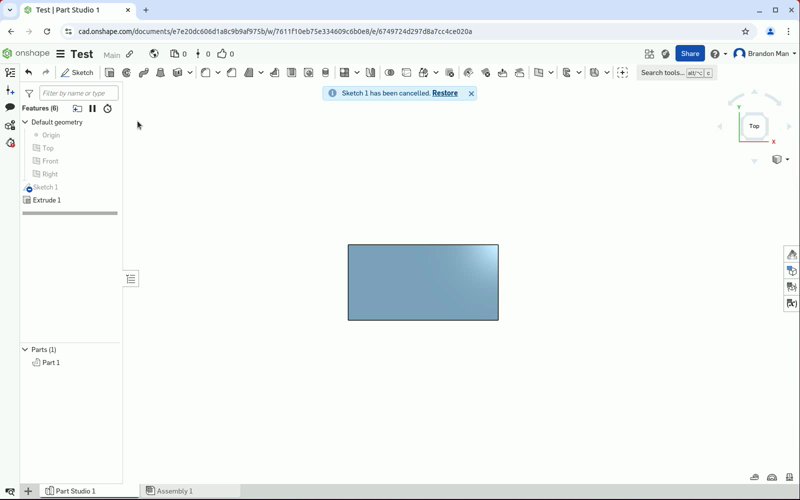
key(shift+h)
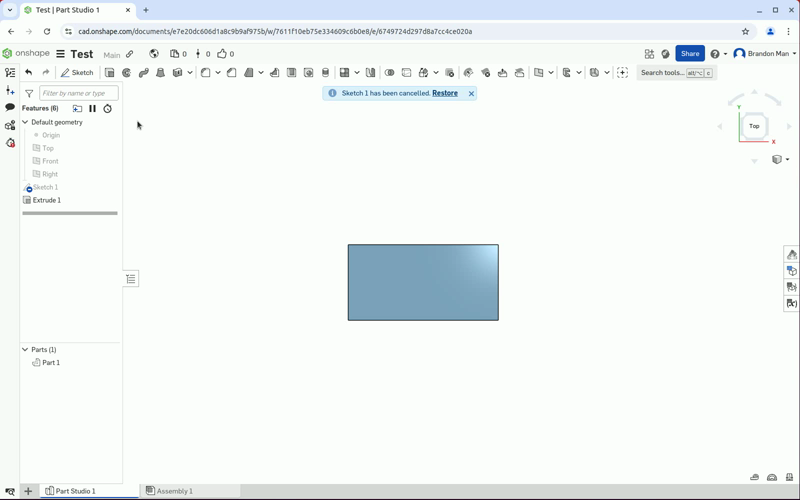
mouse_move(73, 189)
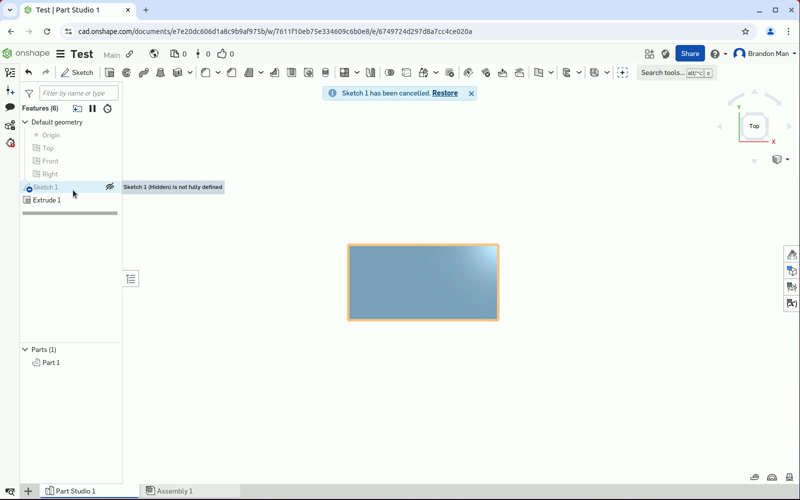
click(73, 189)
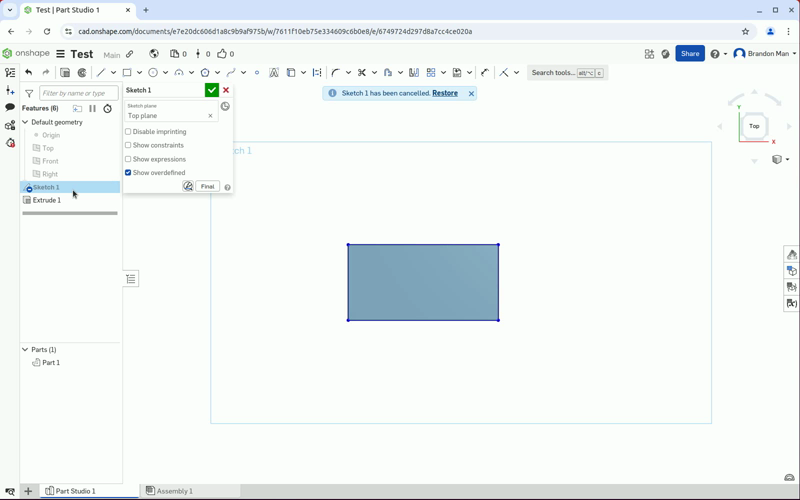
mouse_move(229, 92)
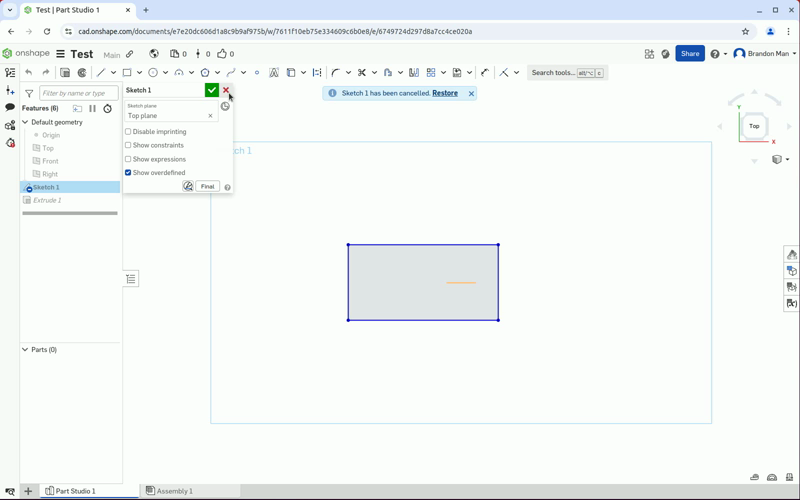
click(229, 92)
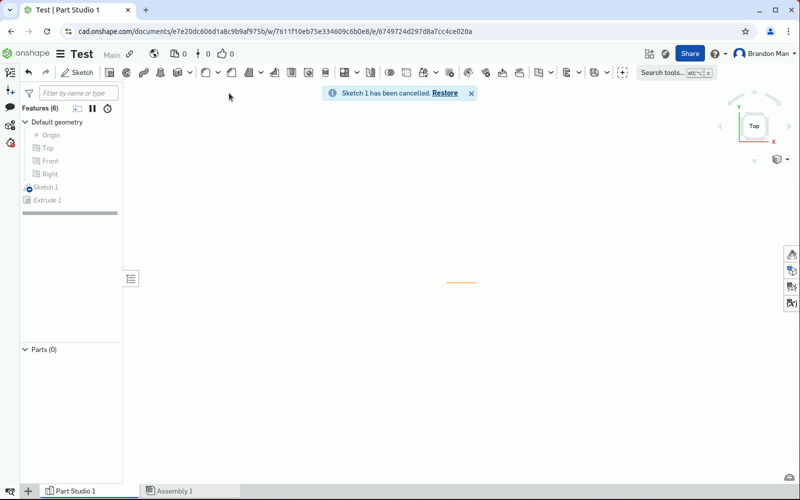
mouse_move(541, 75)
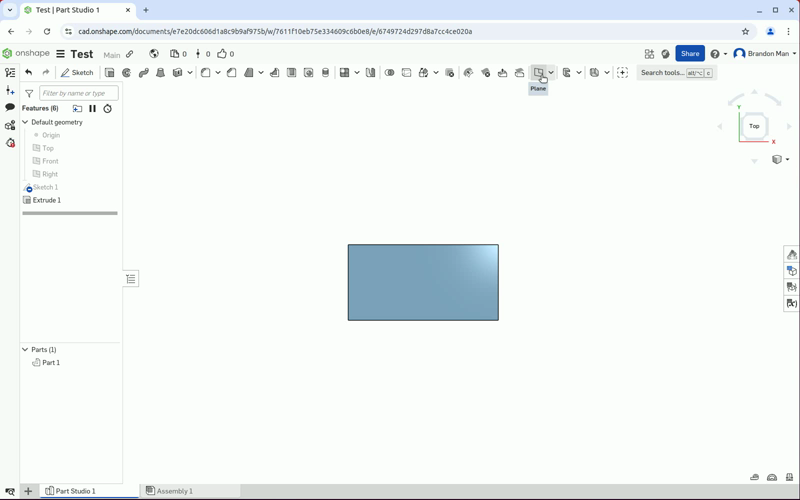
click(541, 75)
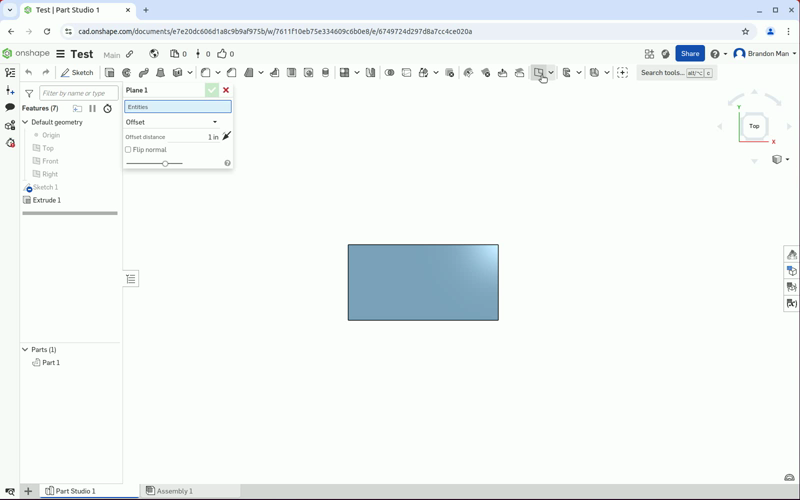
mouse_move(73, 150)
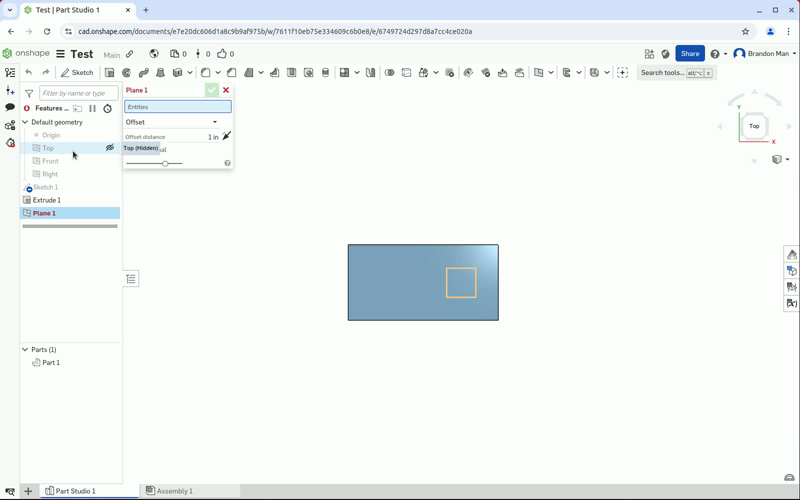
click(73, 150)
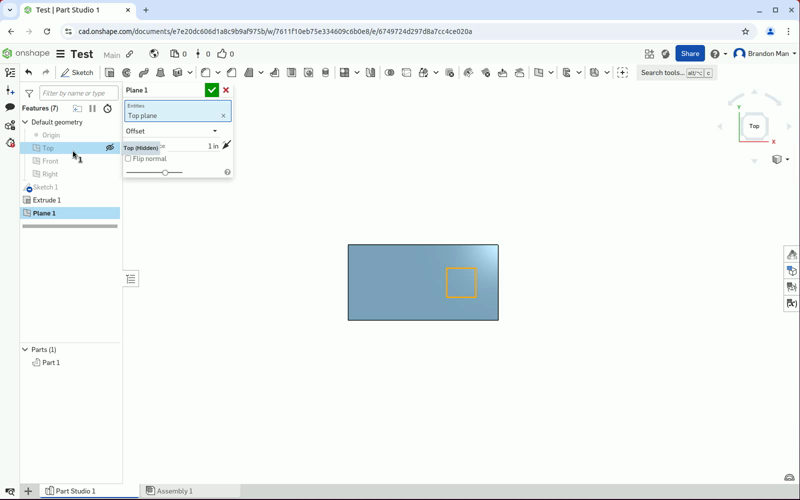
key(tab, 2)
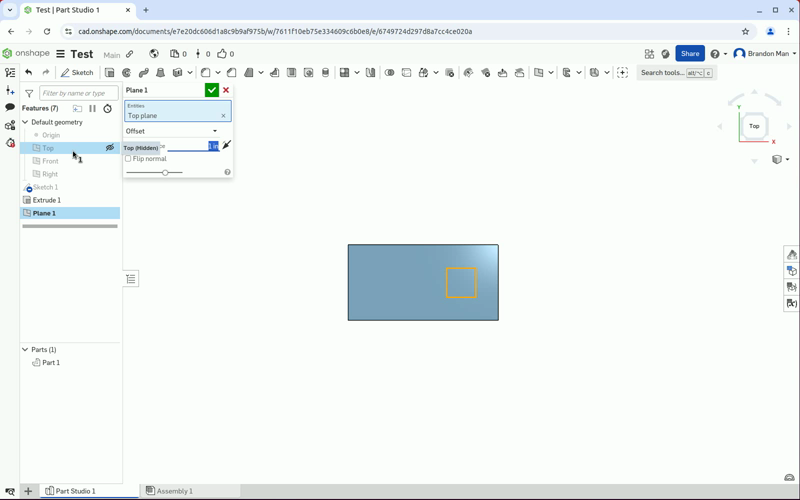
text(7.703)
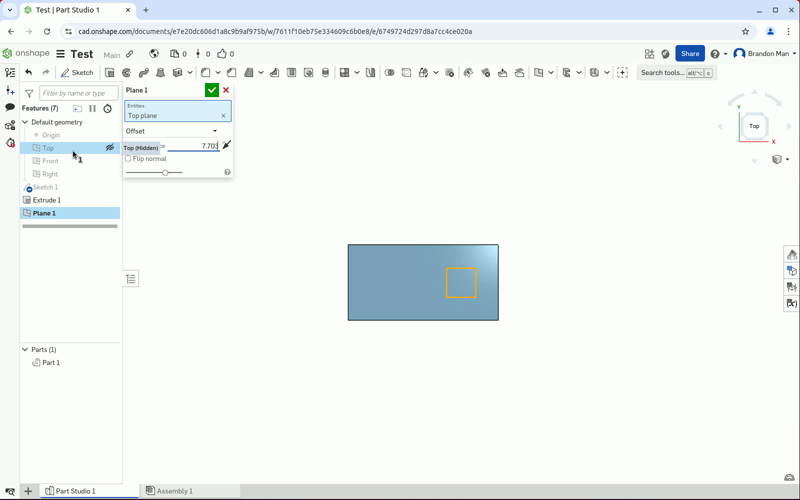
key(enter, 2)
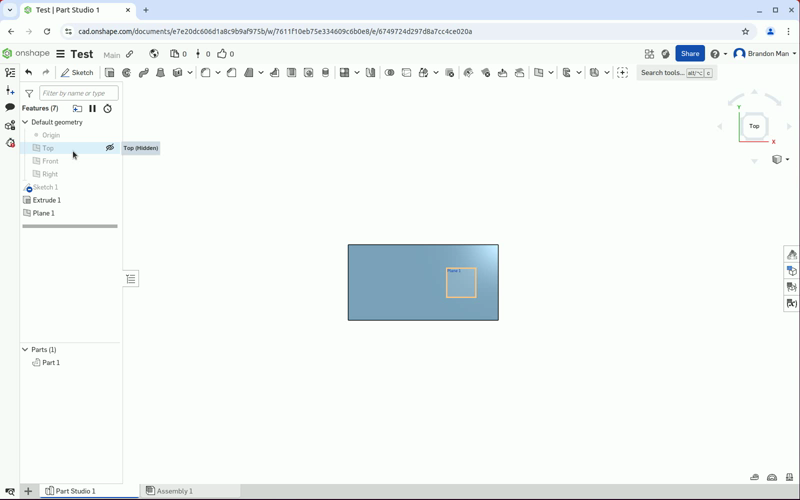
key(shift+s)
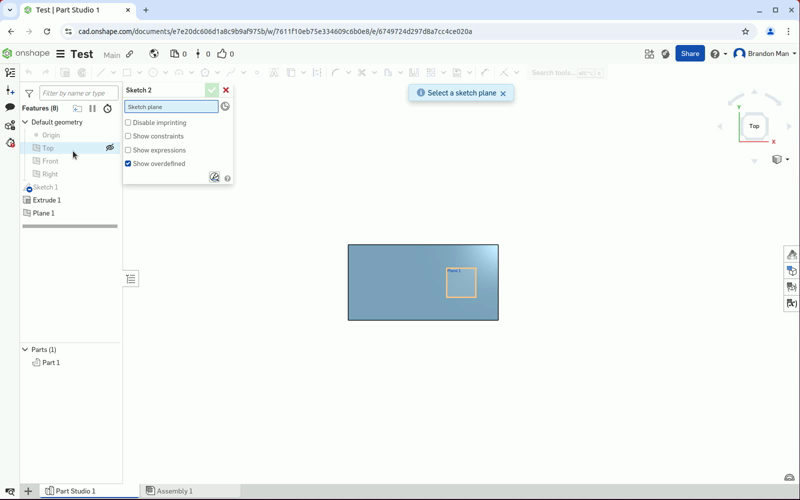
mouse_move(73, 215)
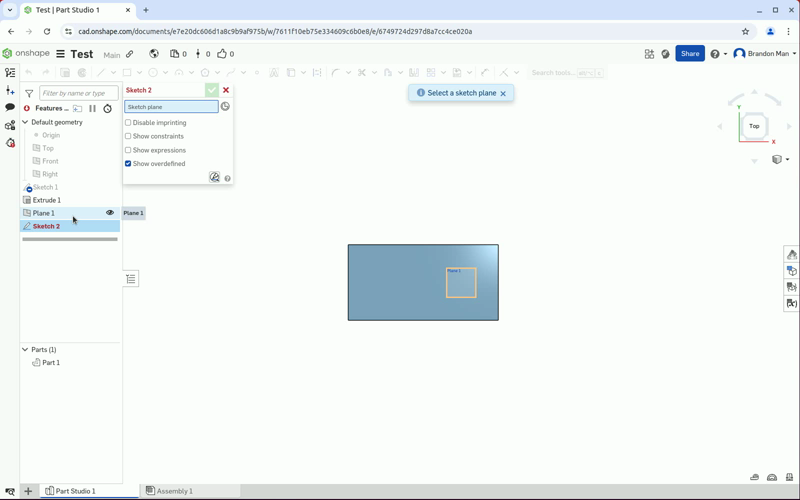
click(73, 215)
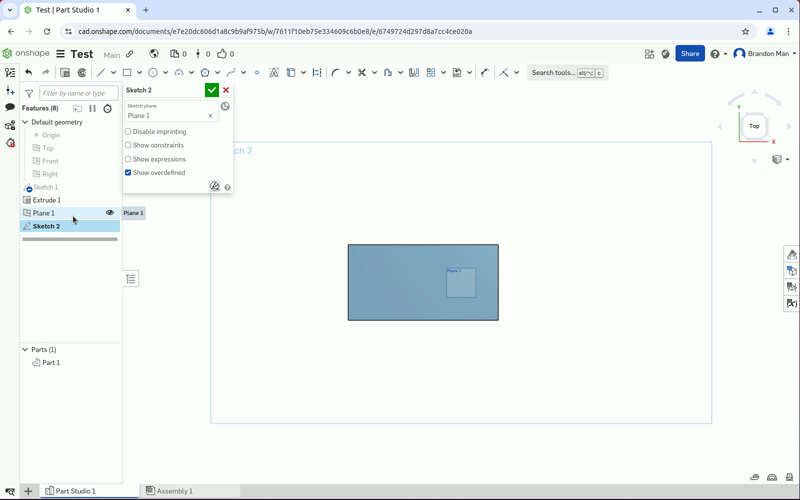
mouse_move(73, 352)
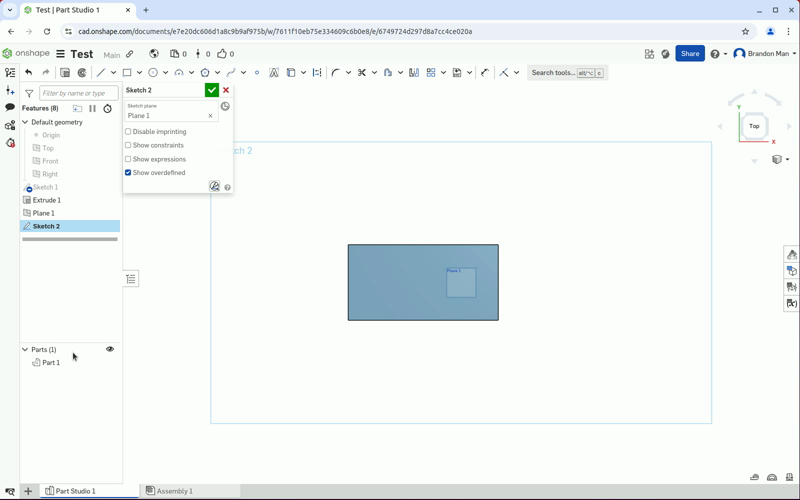
key(y)
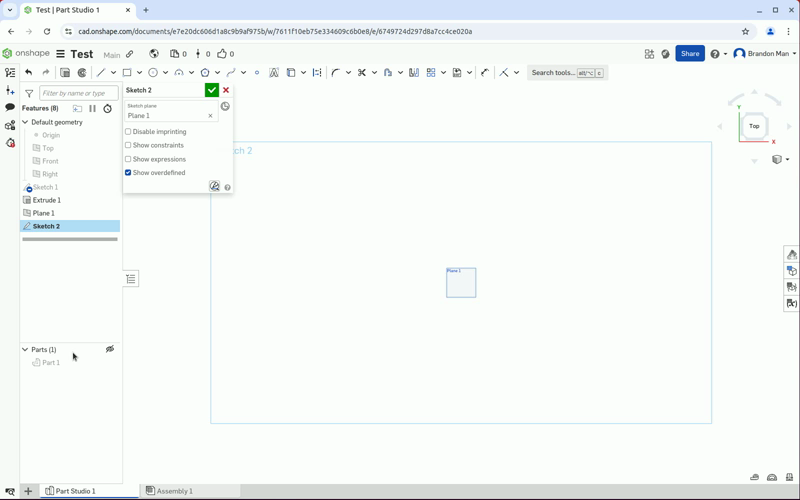
key(c)
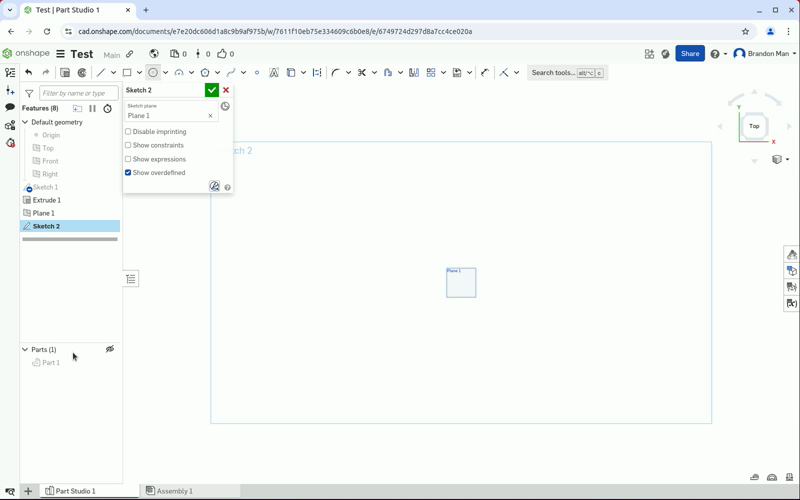
key_down(shift)
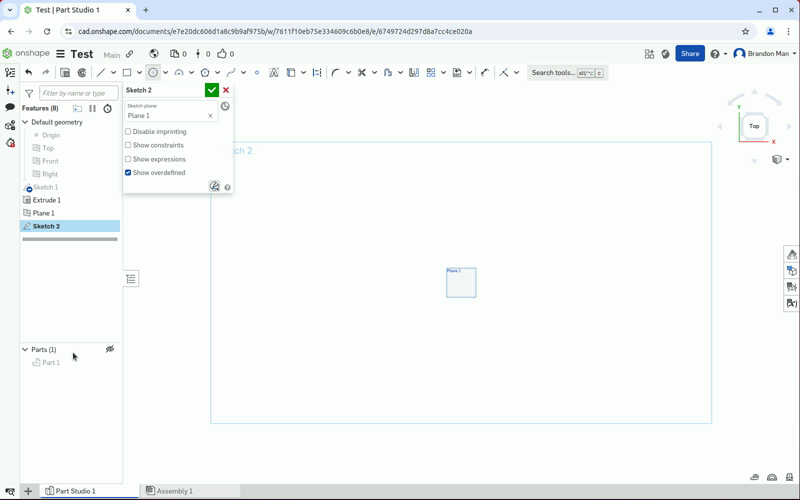
mouse_move(461, 282)
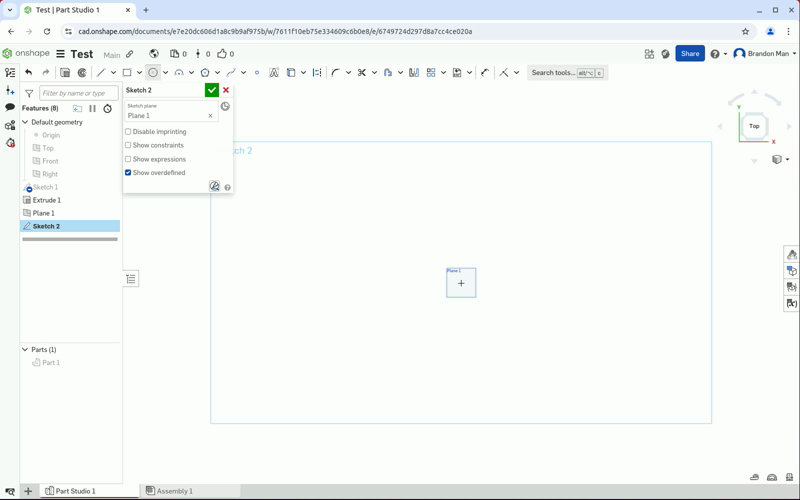
click(461, 282)
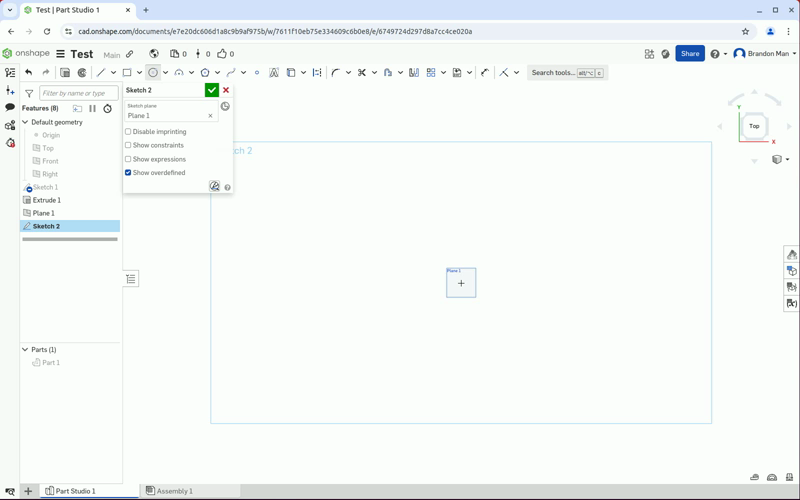
key_up(shift)
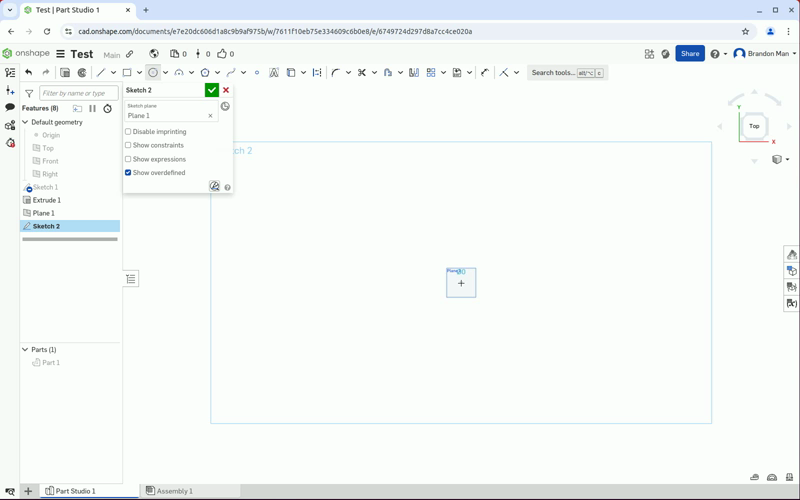
mouse_move(480, 282)
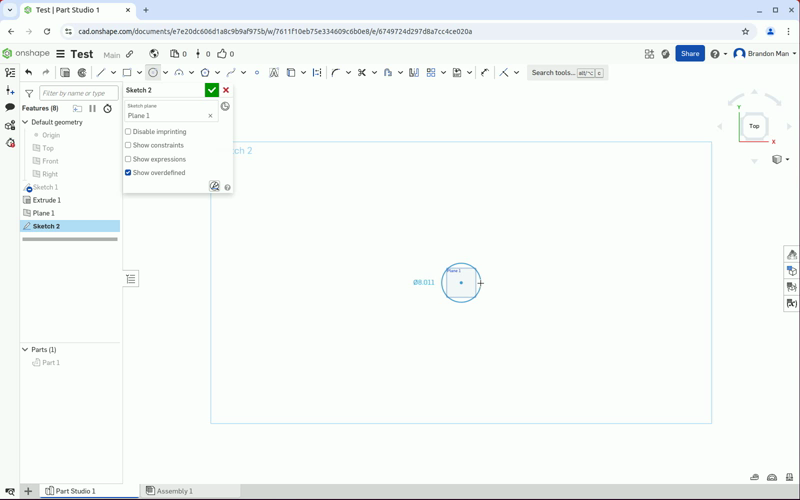
click(480, 282)
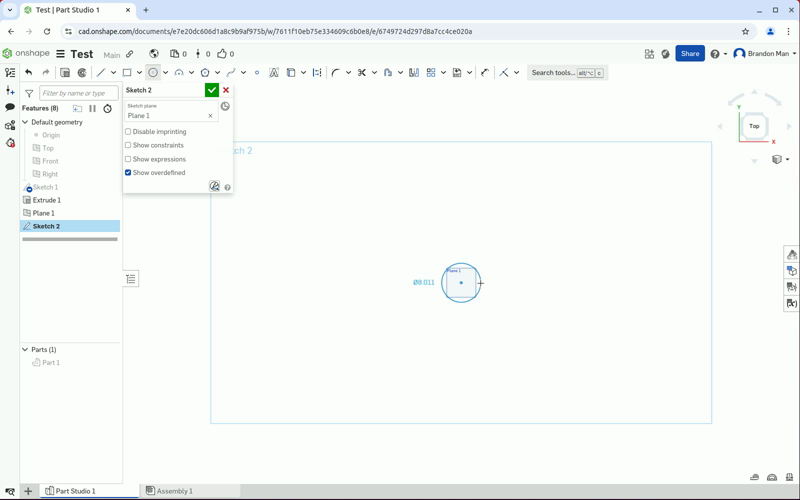
key(esc)
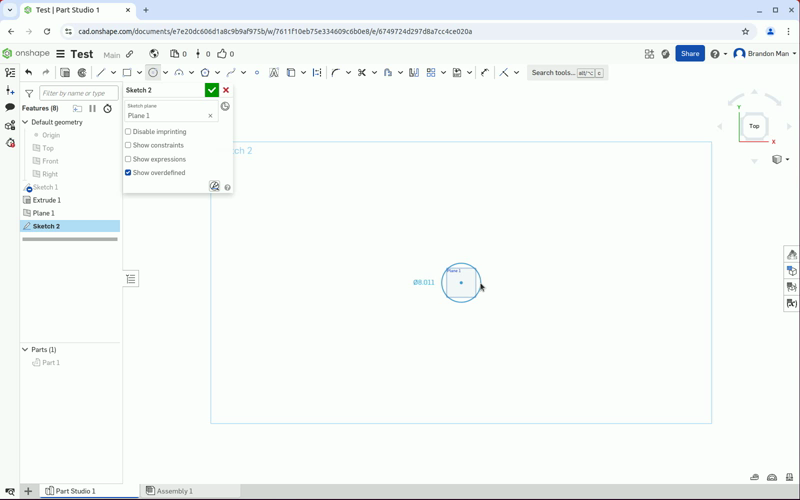
mouse_move(461, 284)
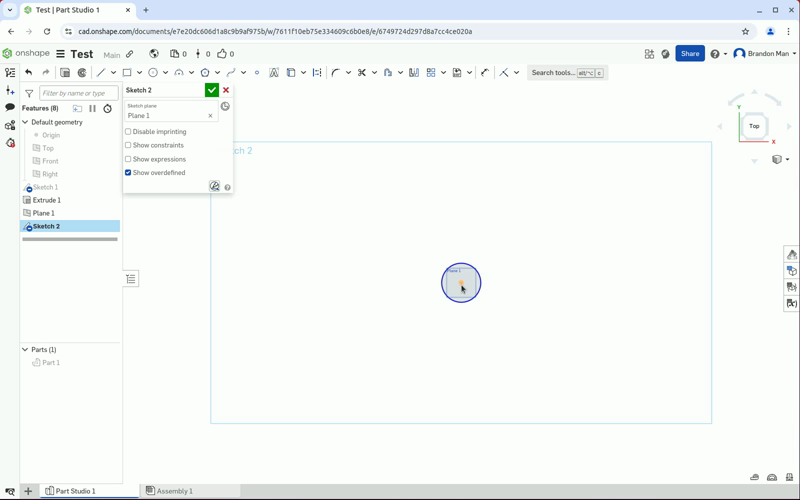
scroll(6)
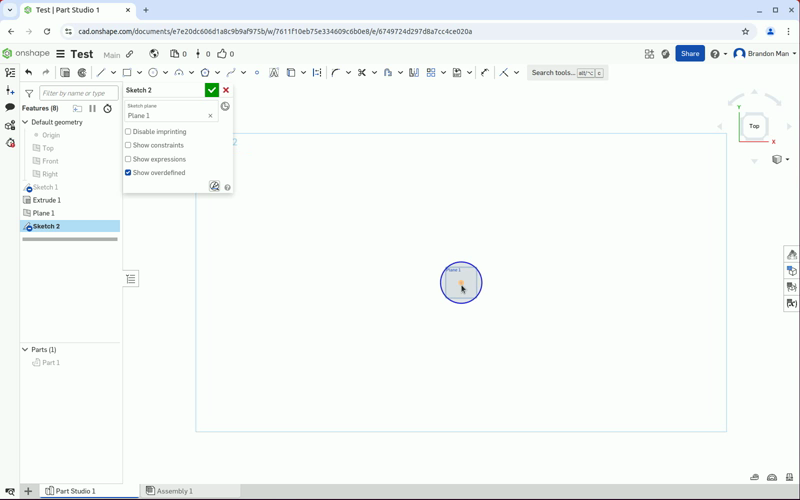
scroll(6)
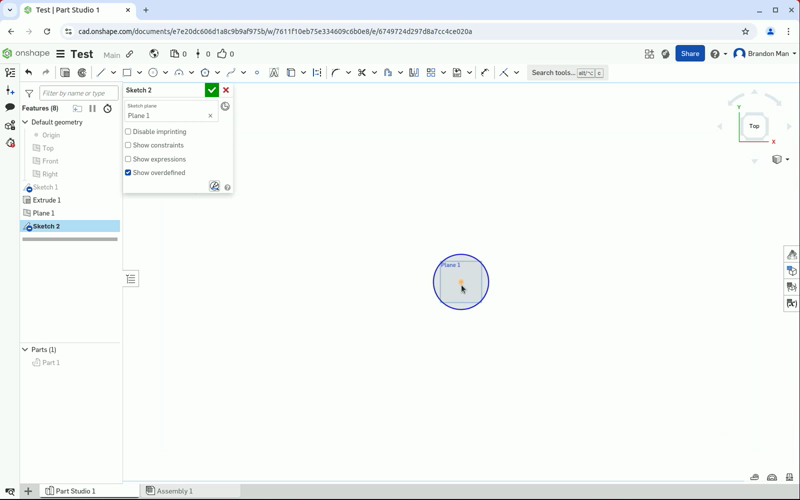
scroll(6)
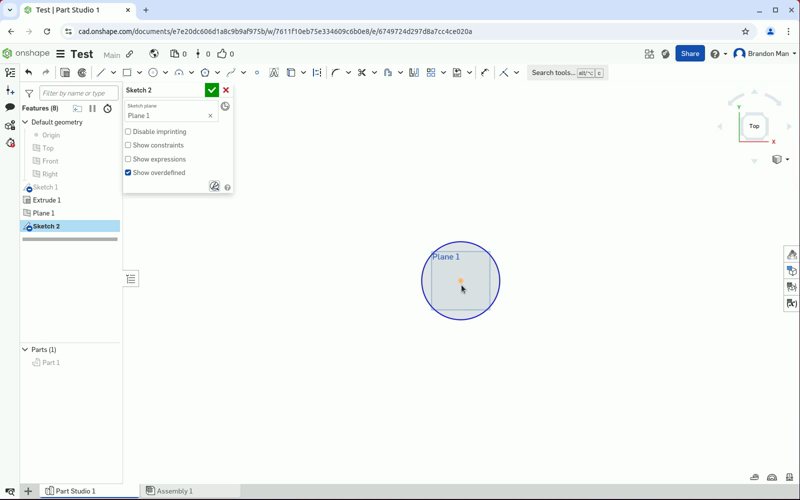
scroll(6)
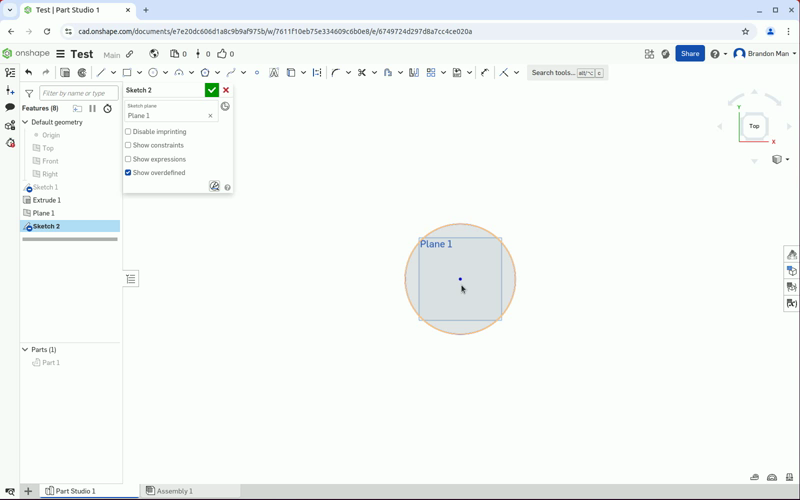
scroll(6)
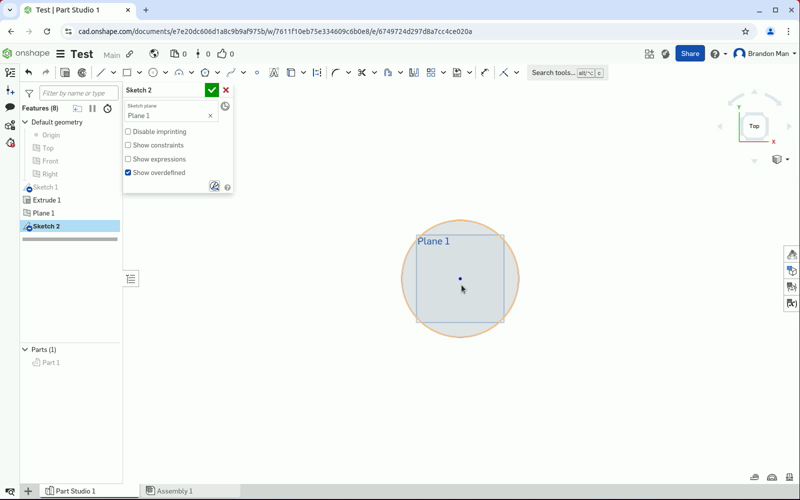
scroll(6)
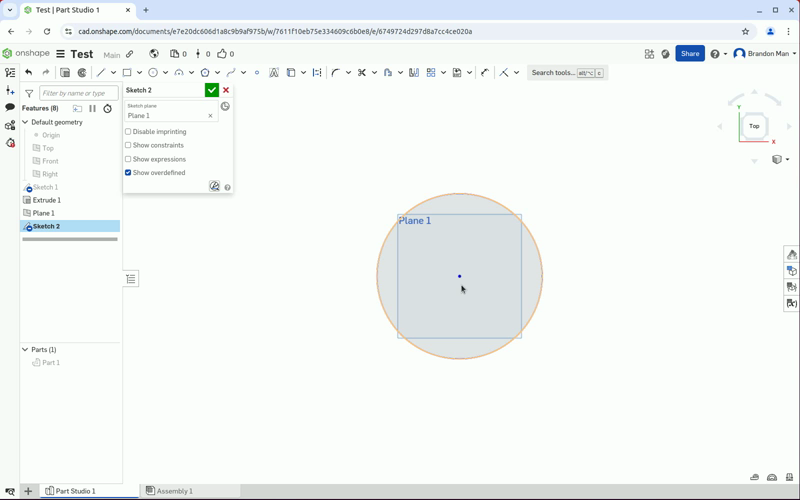
scroll(6)
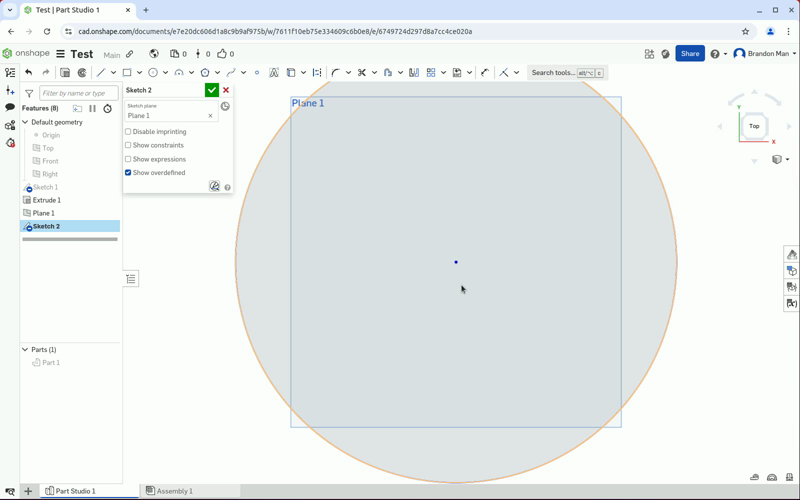
click(461, 284)
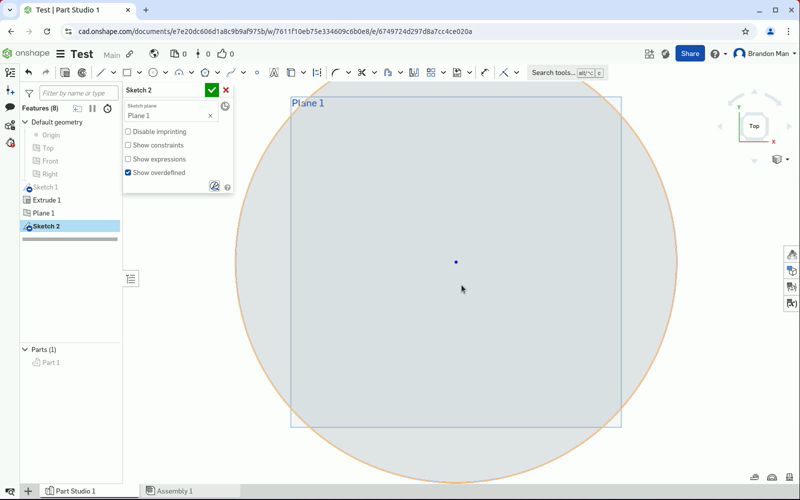
scroll(-6)
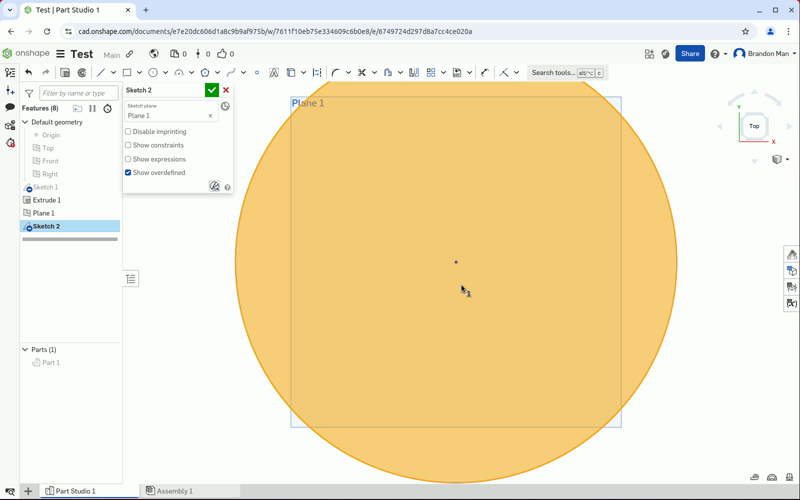
scroll(-6)
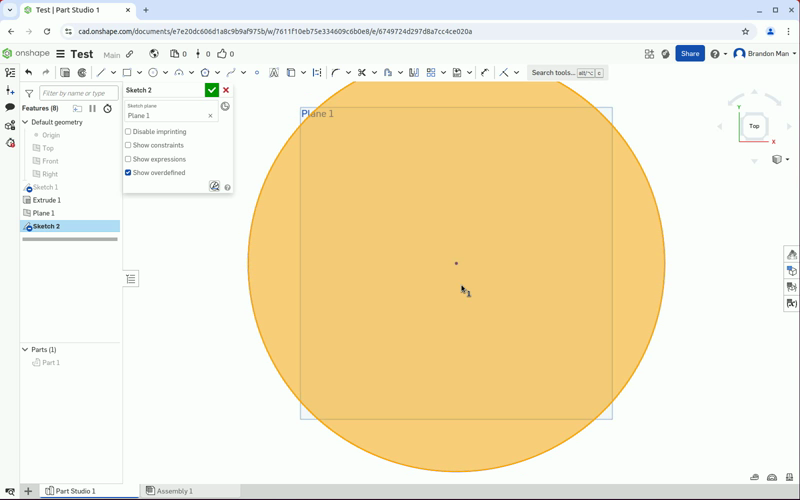
scroll(-6)
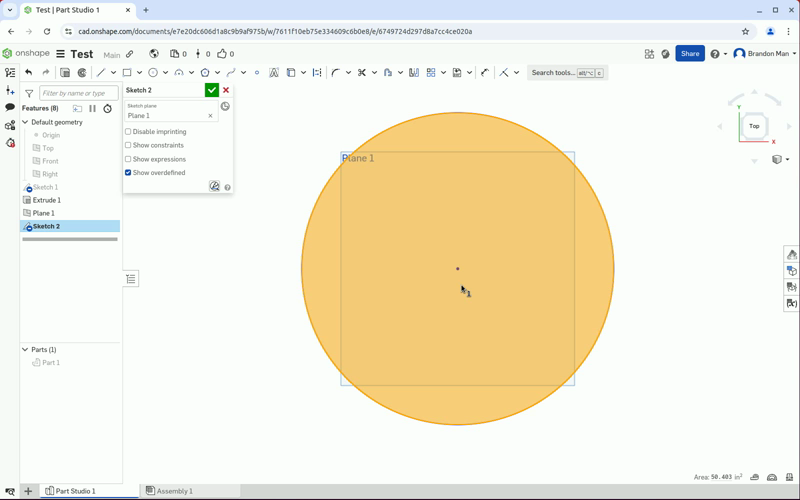
scroll(-6)
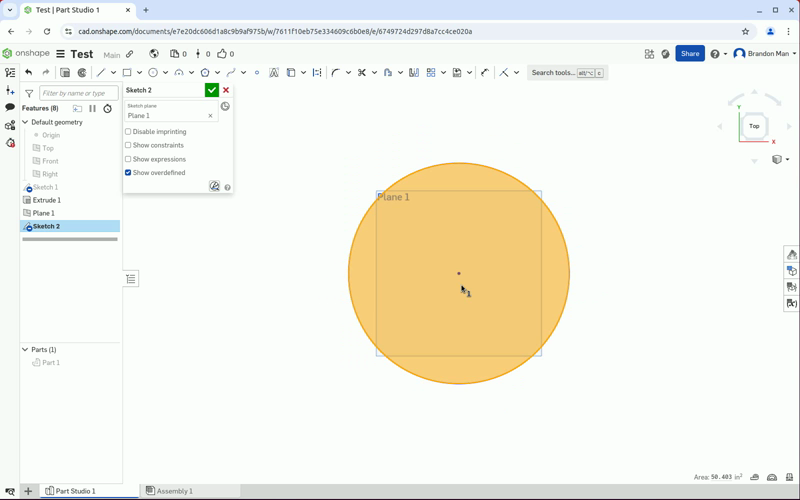
scroll(-6)
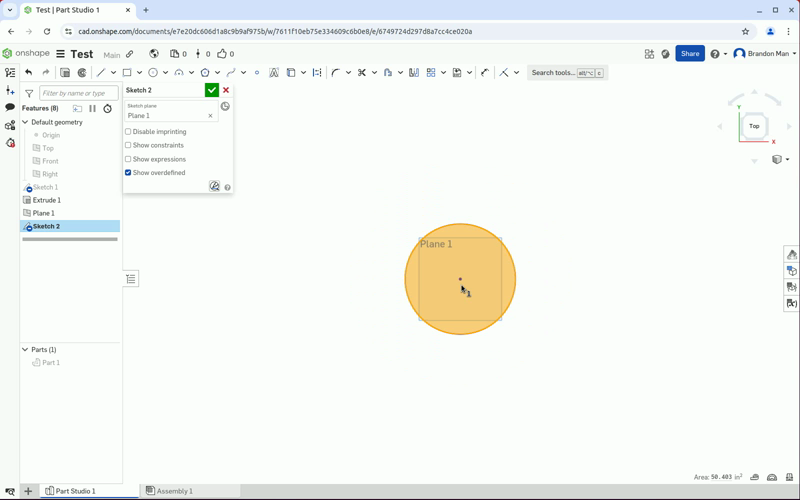
scroll(-6)
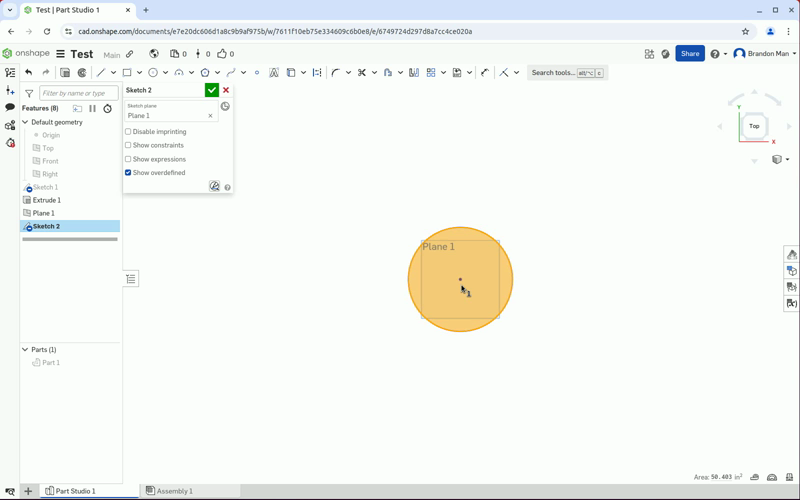
scroll(-6)
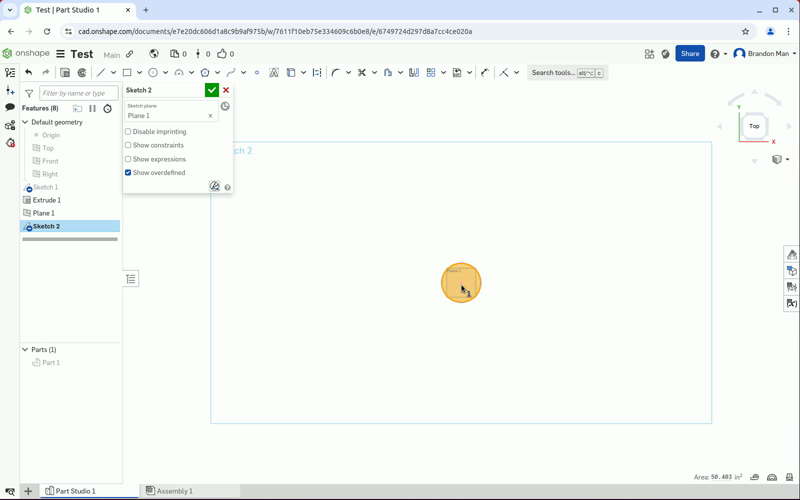
mouse_move(73, 352)
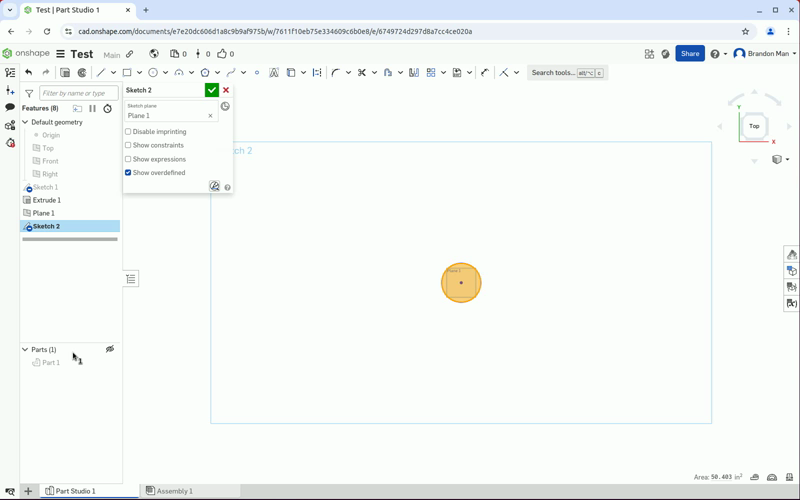
key(shift+y)
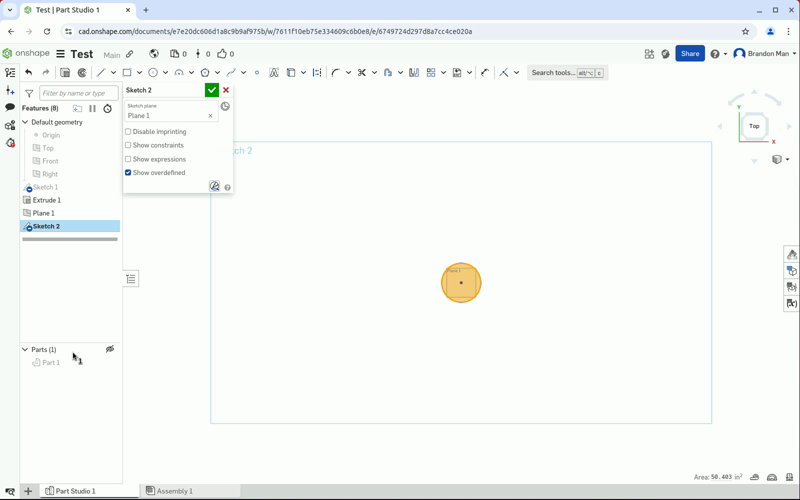
key(shift+e)
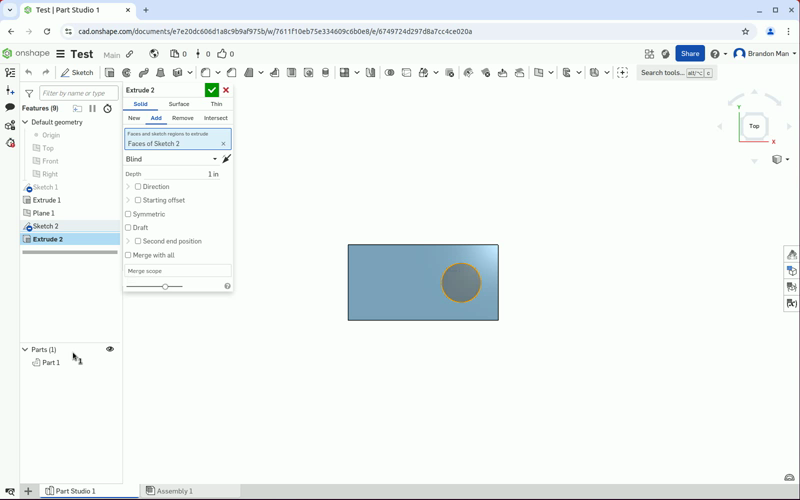
mouse_move(143, 106)
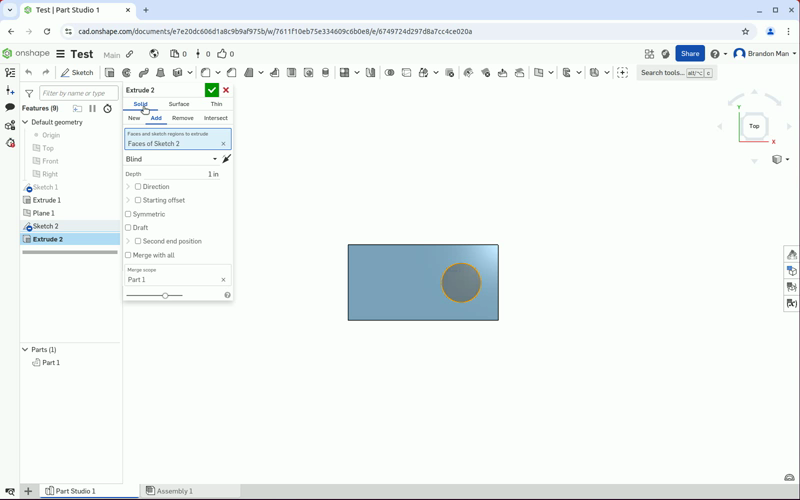
click(143, 106)
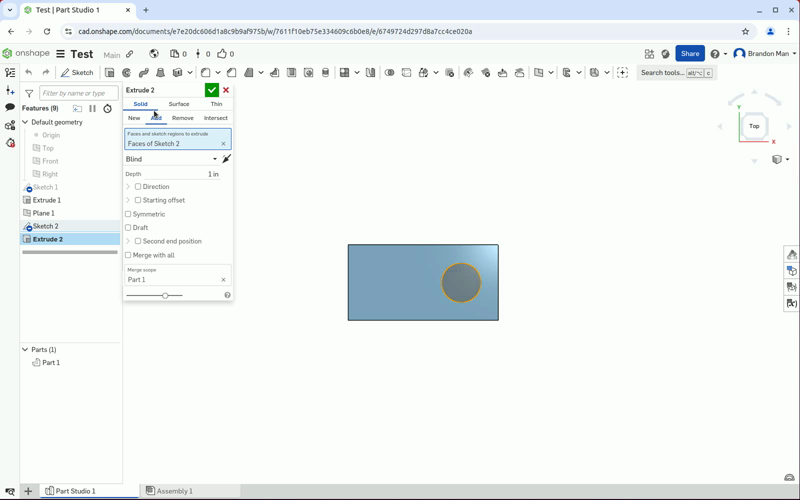
mouse_move(186, 120)
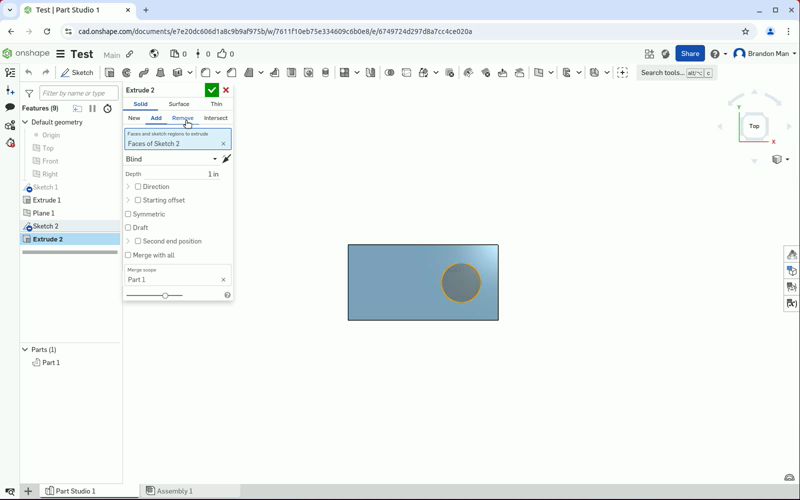
click(186, 120)
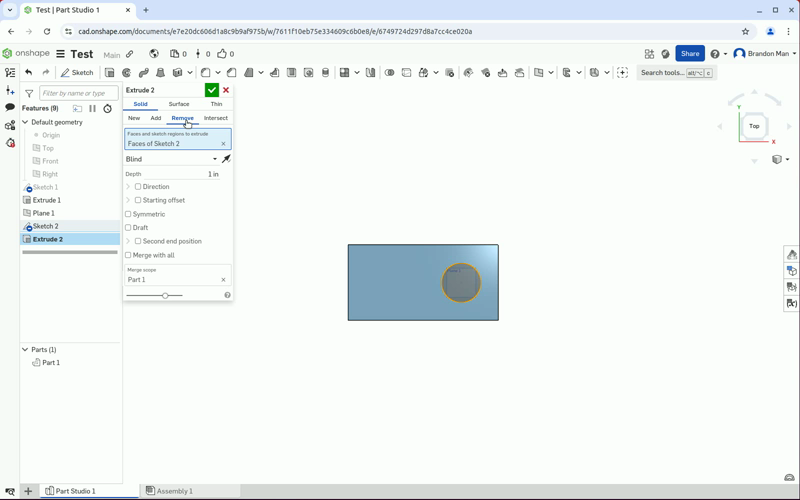
key(tab, 4)
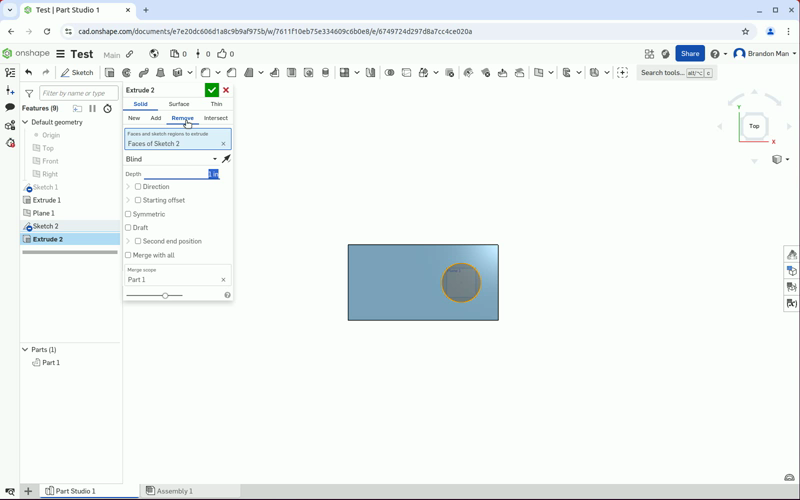
text(6.258)
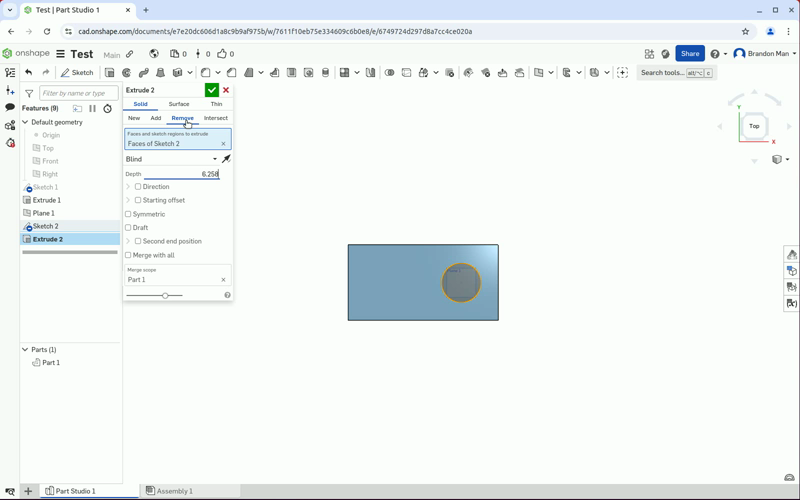
key(tab, 6)
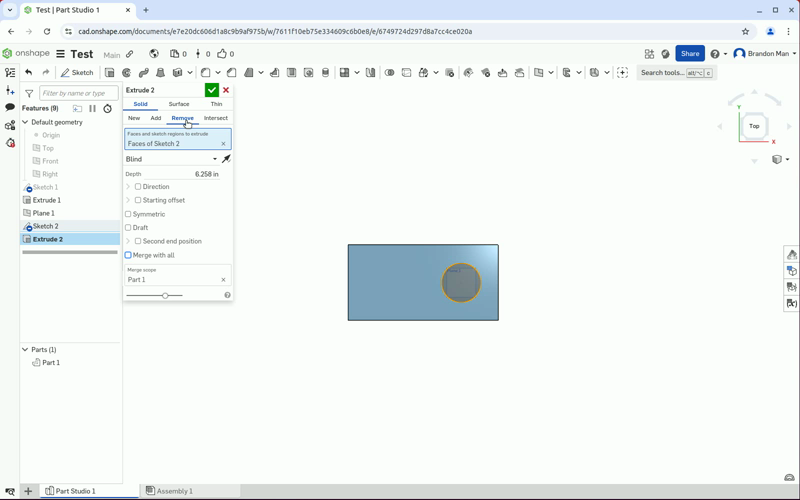
key(space)
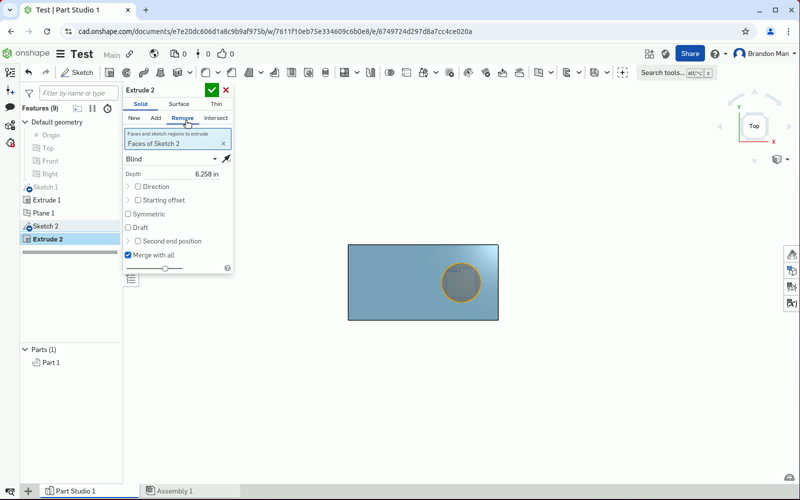
key(enter)
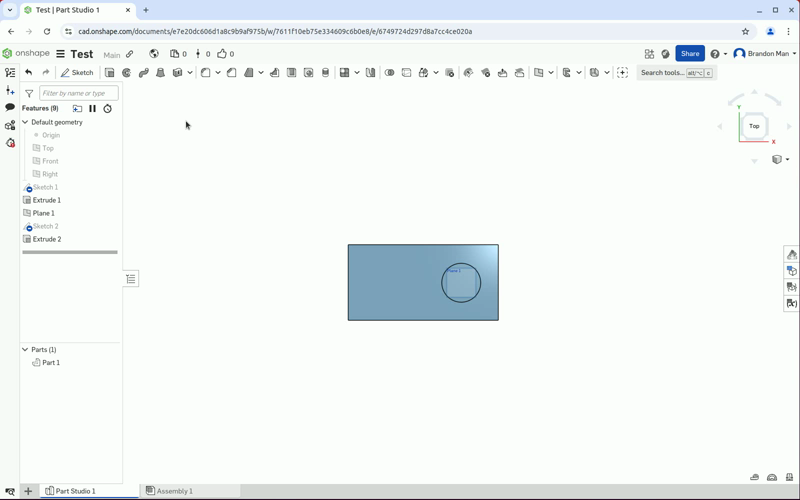
key(shift+h)
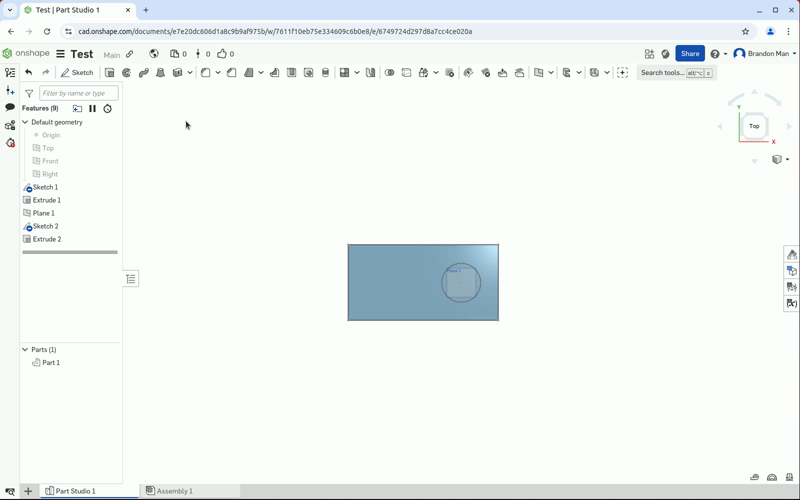
key(shift+h)
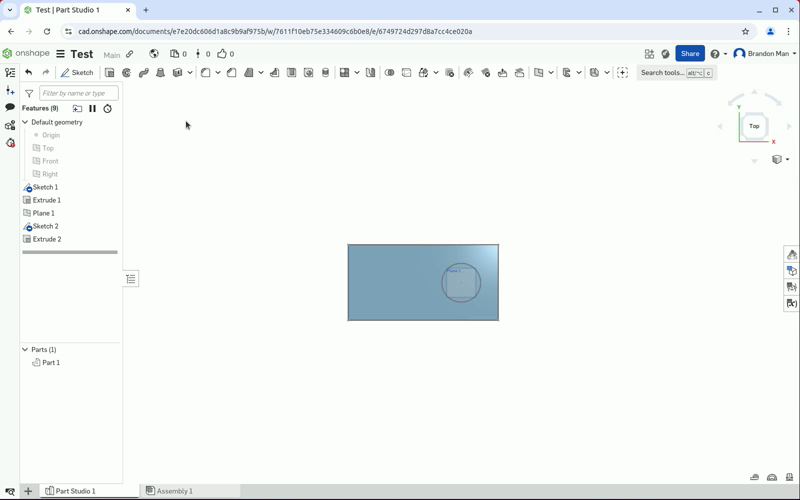
key(shift+7)
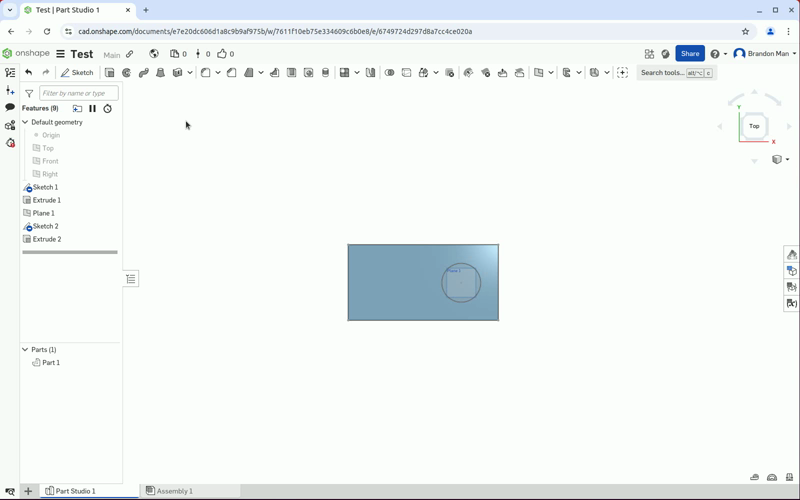
key(up, 3)
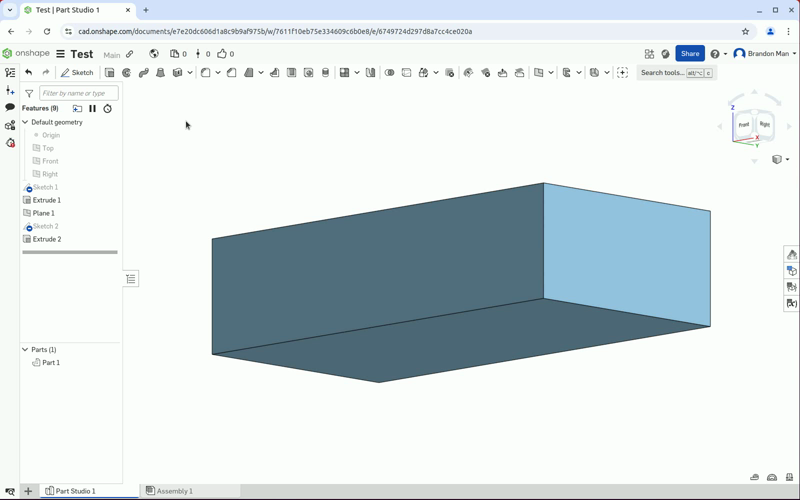
key(left, 3)
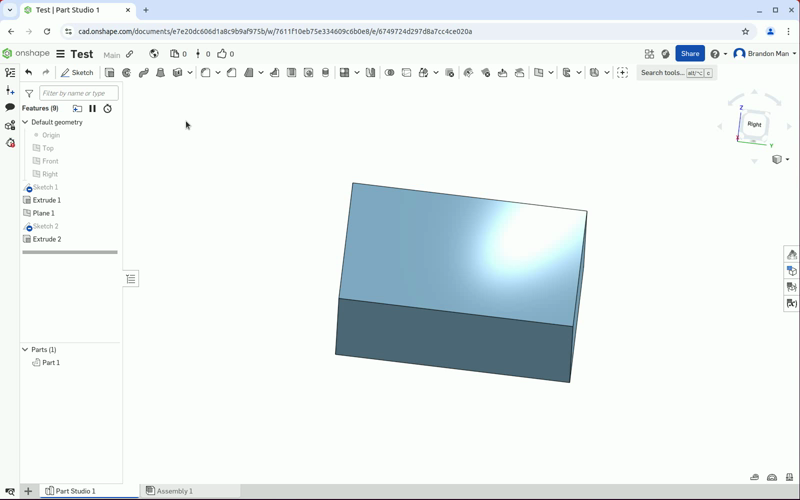
key(right, 3)
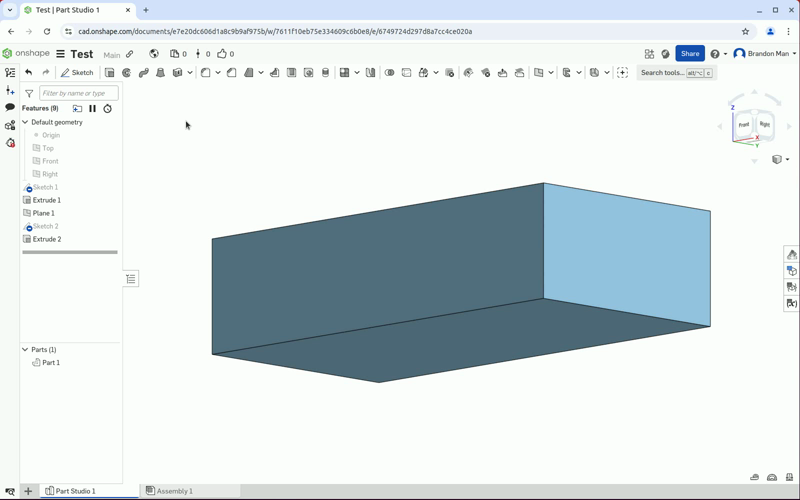
key(down, 3)
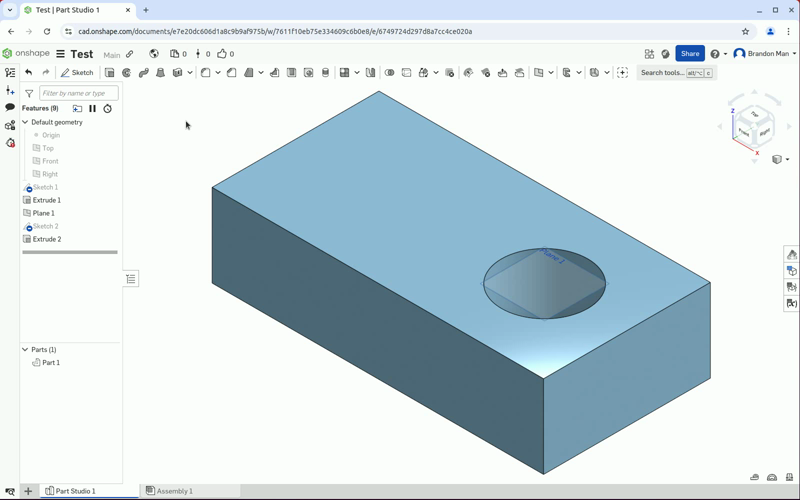
mouse_move(73, 189)
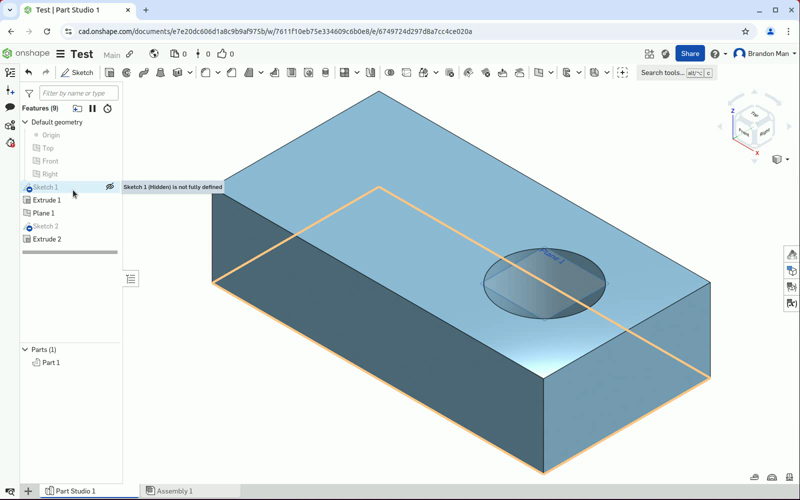
click(73, 189)